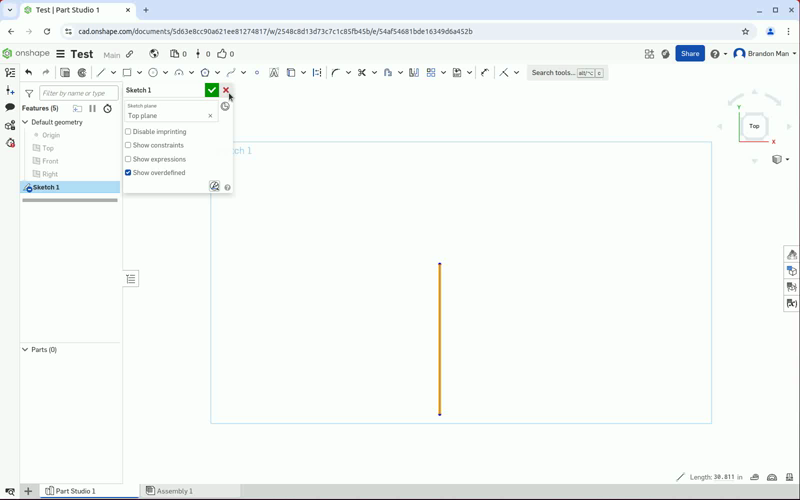
key(shift+h)
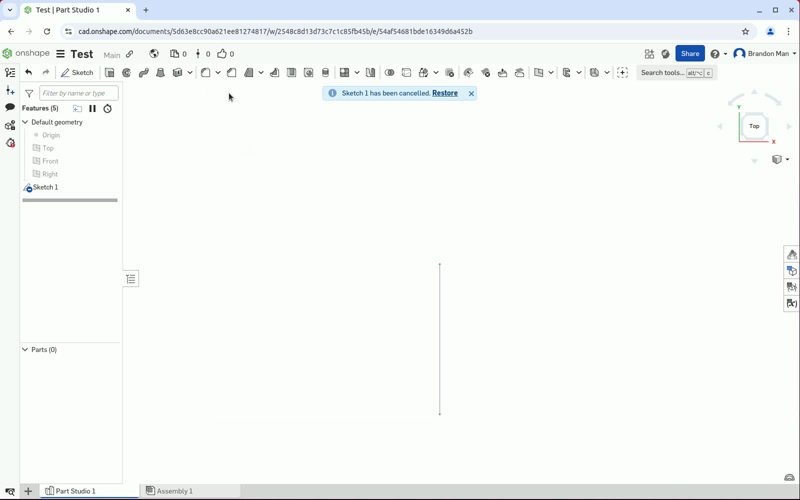
key(shift+s)
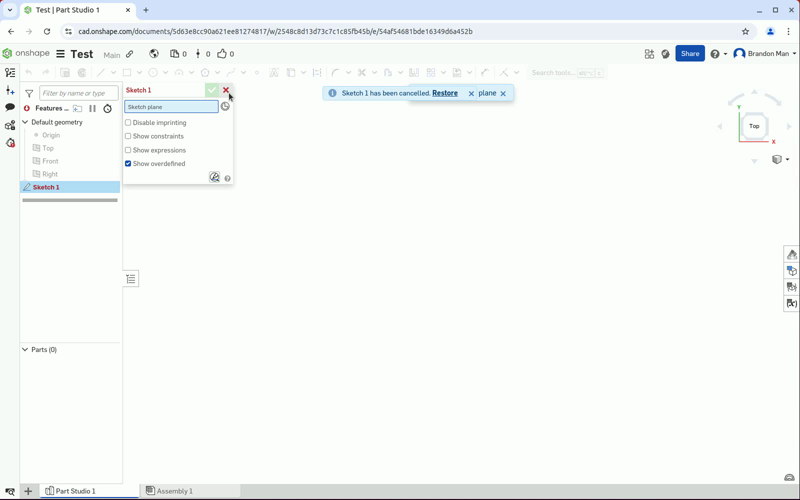
mouse_move(73, 150)
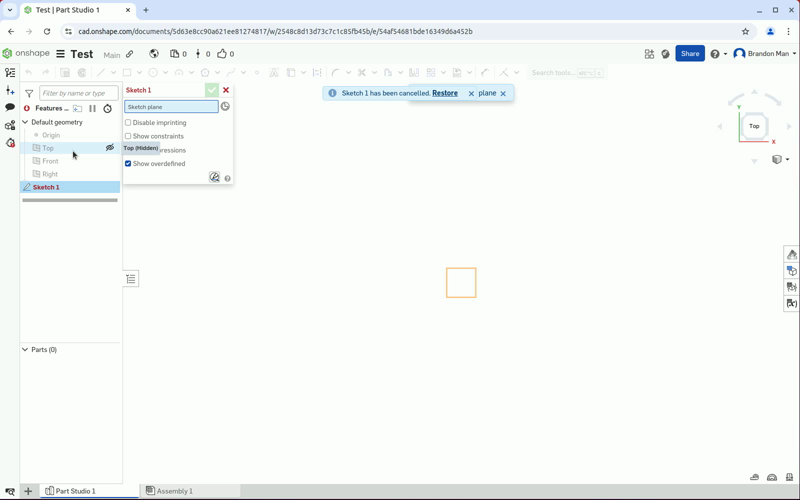
click(73, 150)
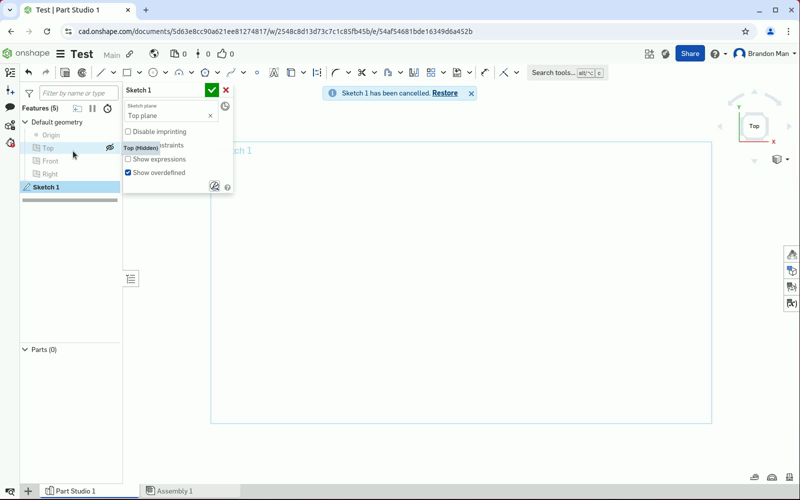
mouse_move(73, 352)
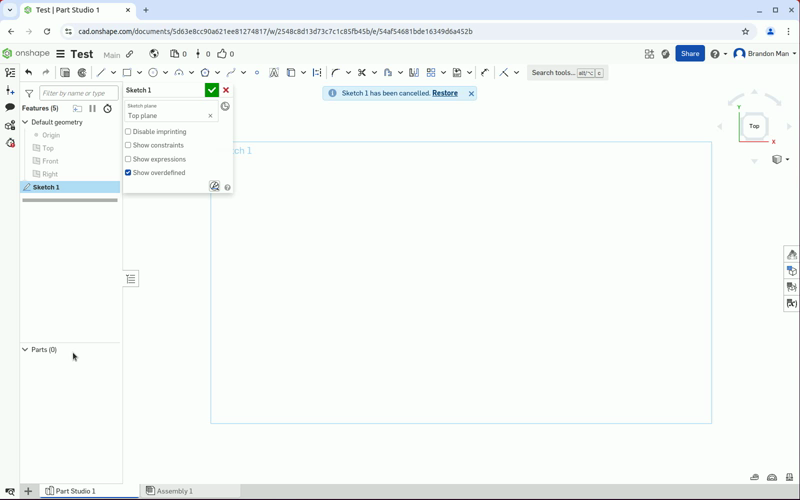
key(y)
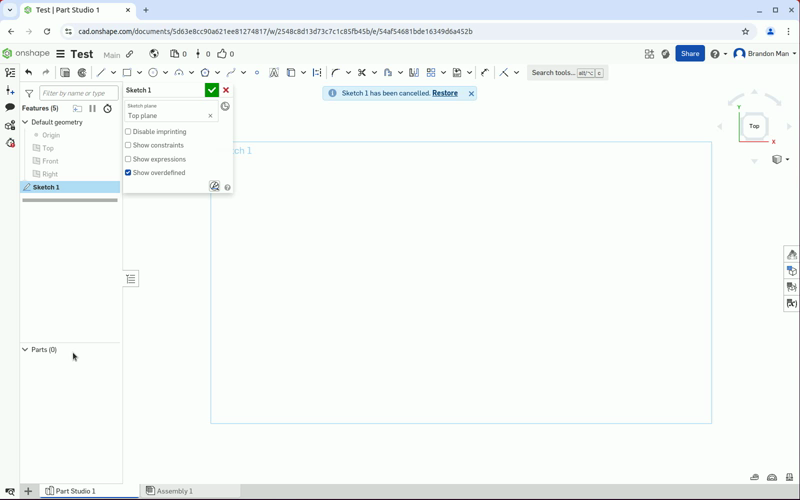
key(l)
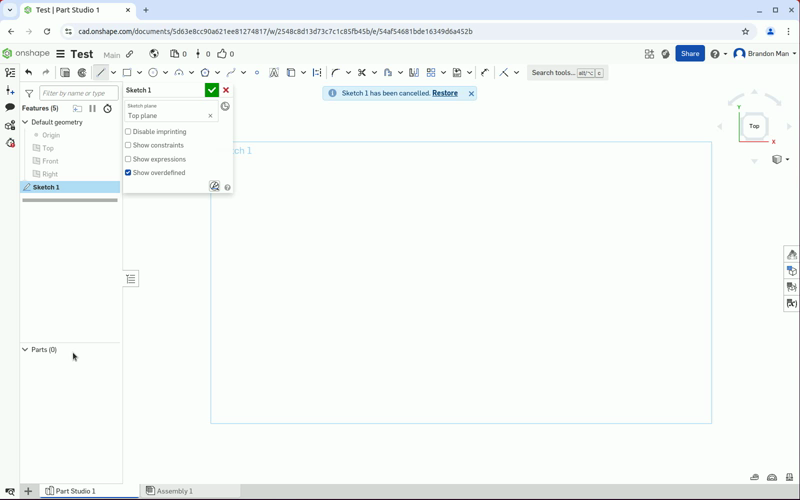
key_down(shift)
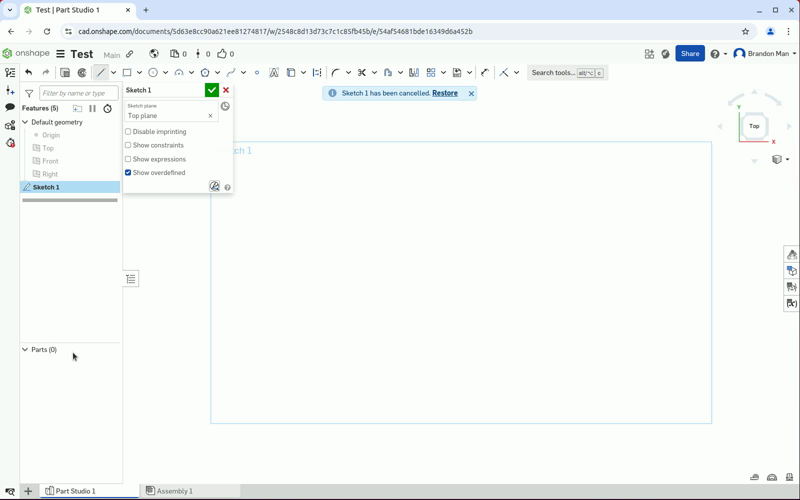
mouse_move(460, 282)
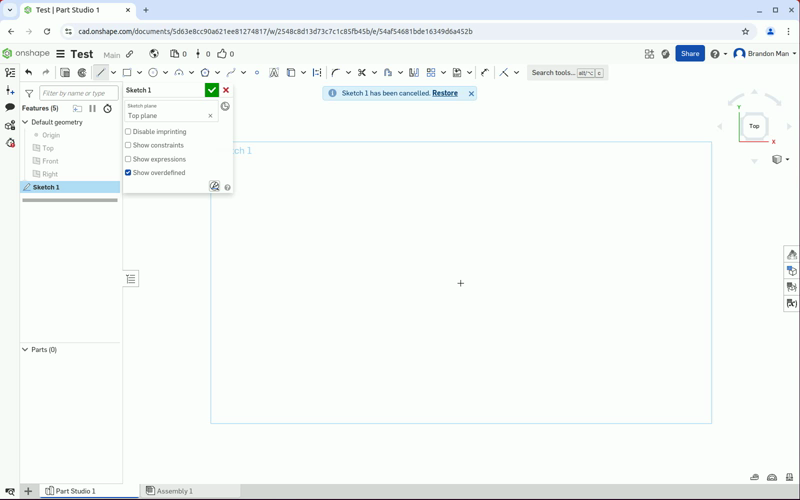
click(460, 282)
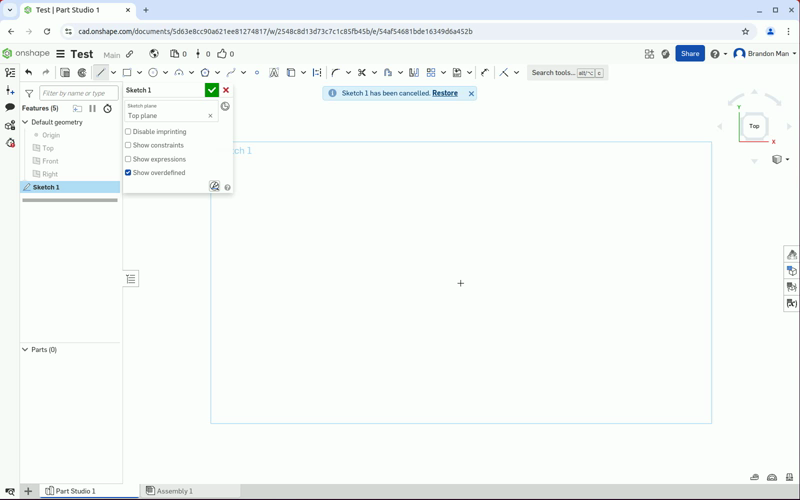
key_up(shift)
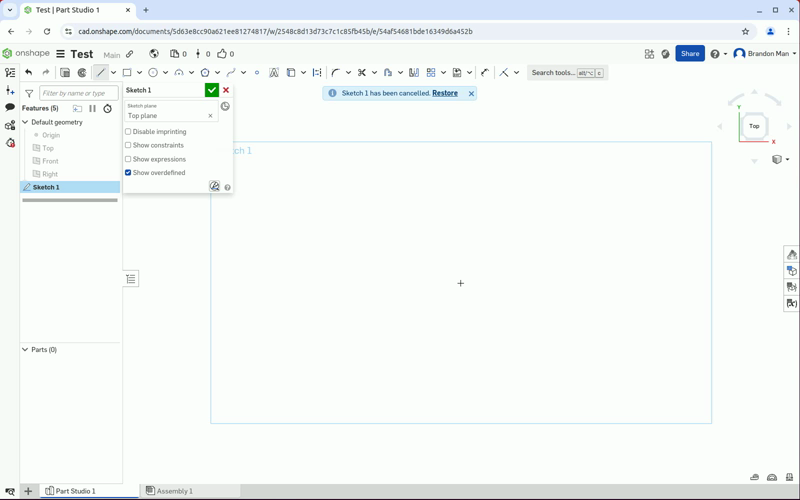
key_down(shift)
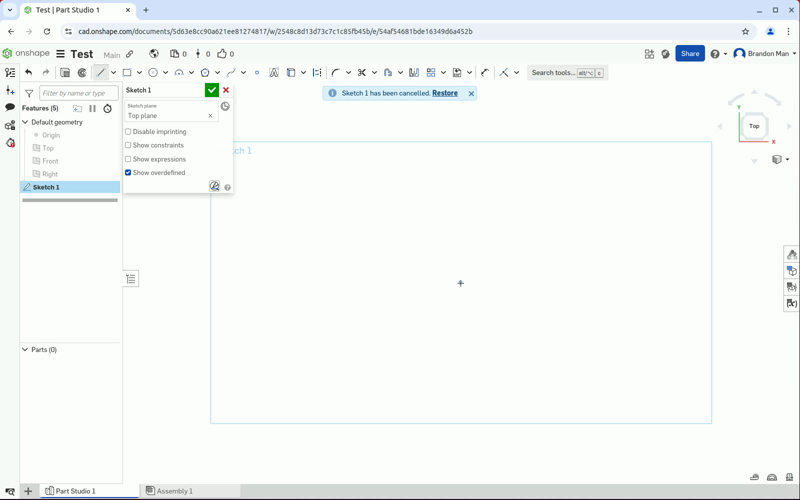
mouse_move(490, 282)
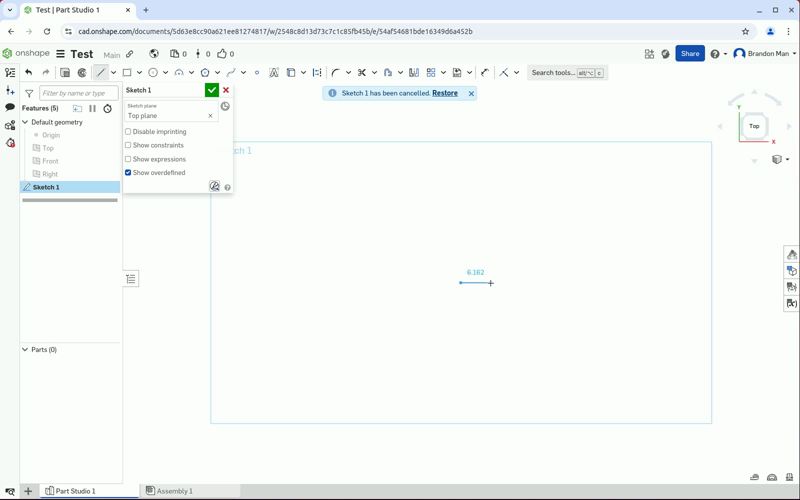
mouse_move(498, 282)
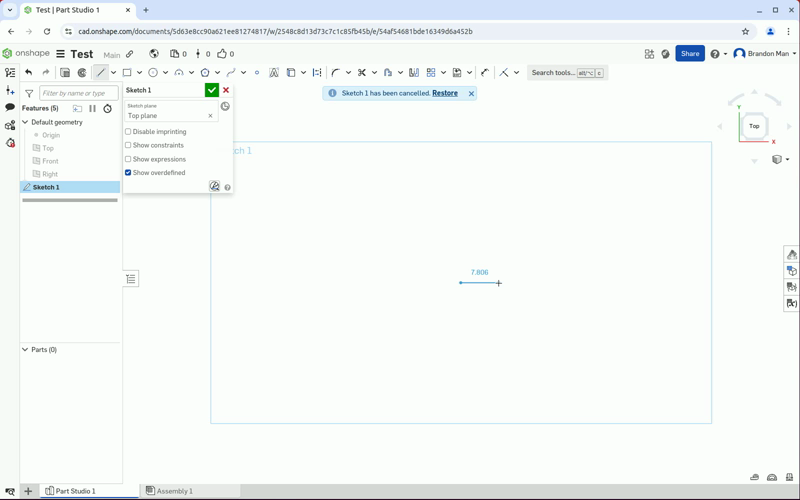
click(498, 282)
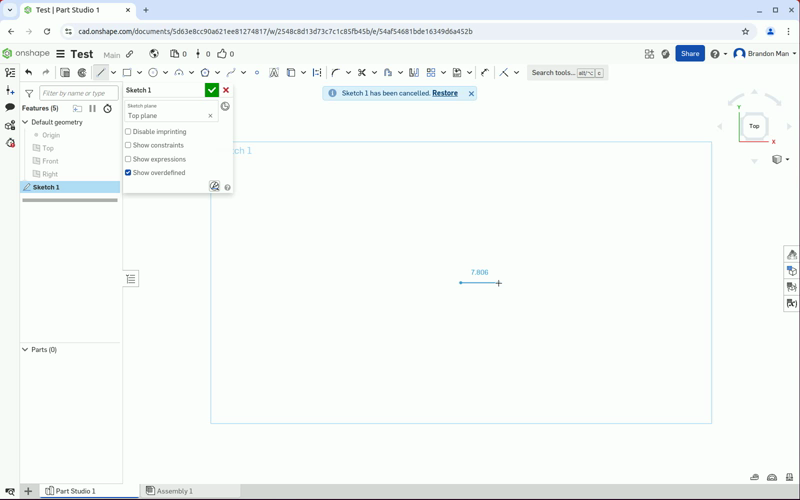
key_up(shift)
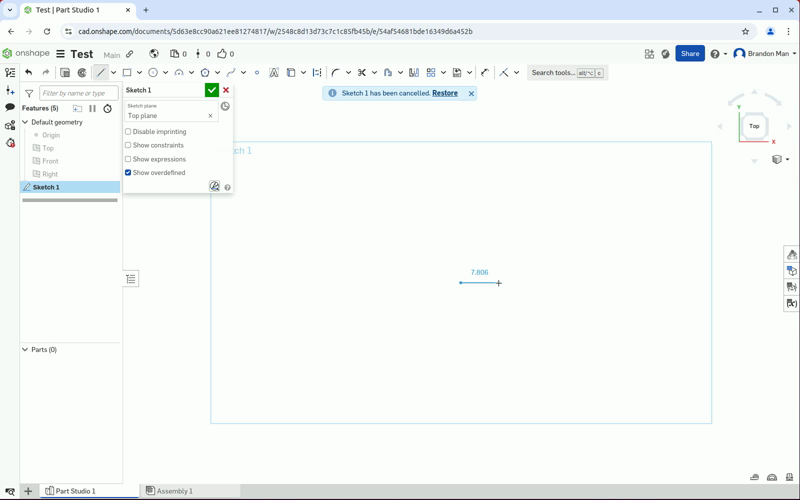
key_down(shift)
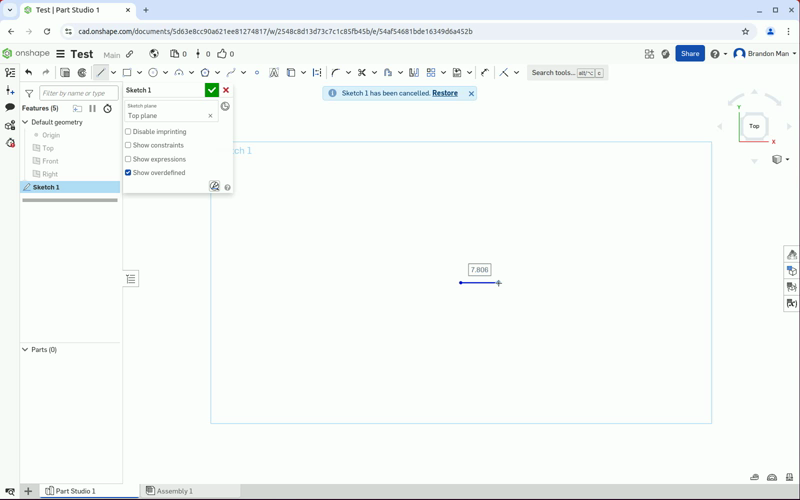
mouse_move(528, 282)
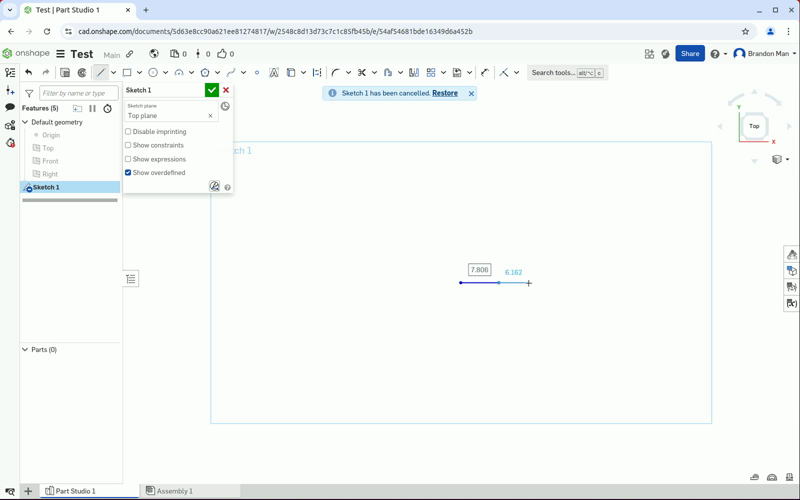
mouse_move(498, 245)
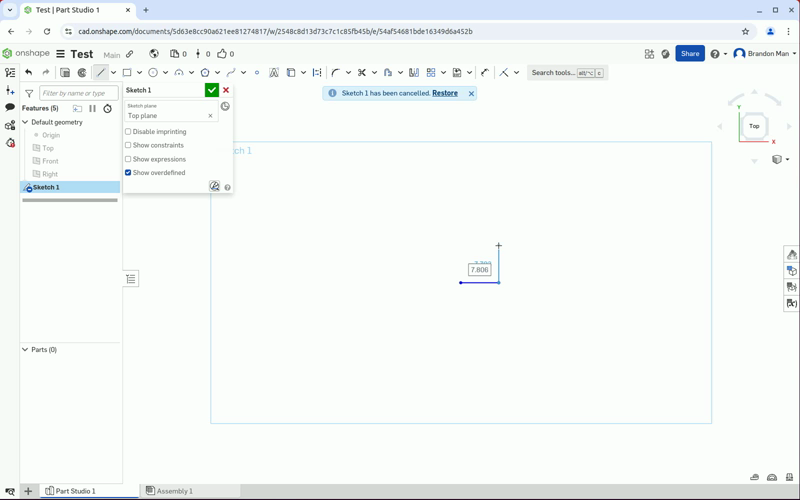
click(498, 245)
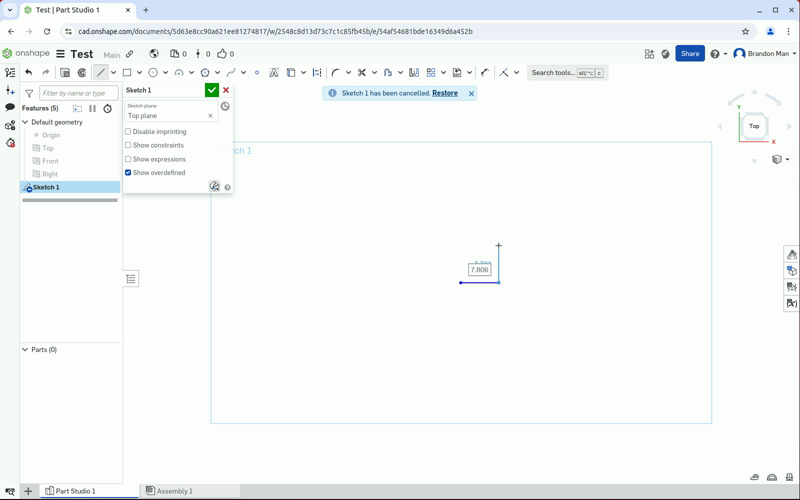
key_up(shift)
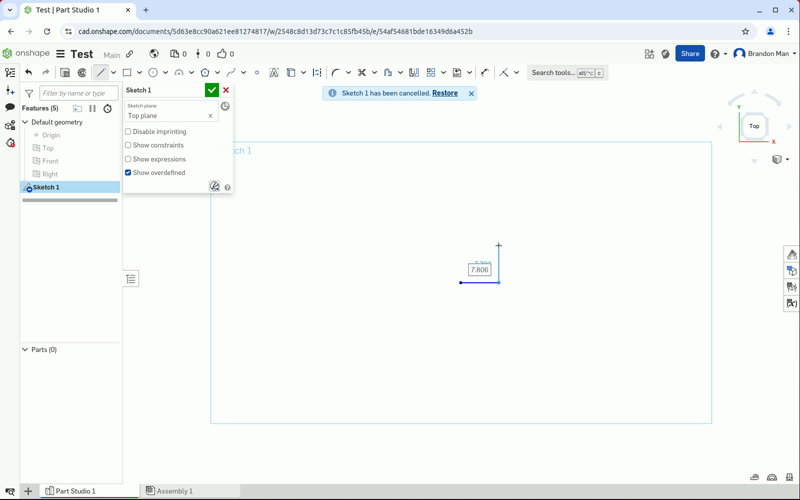
key_down(shift)
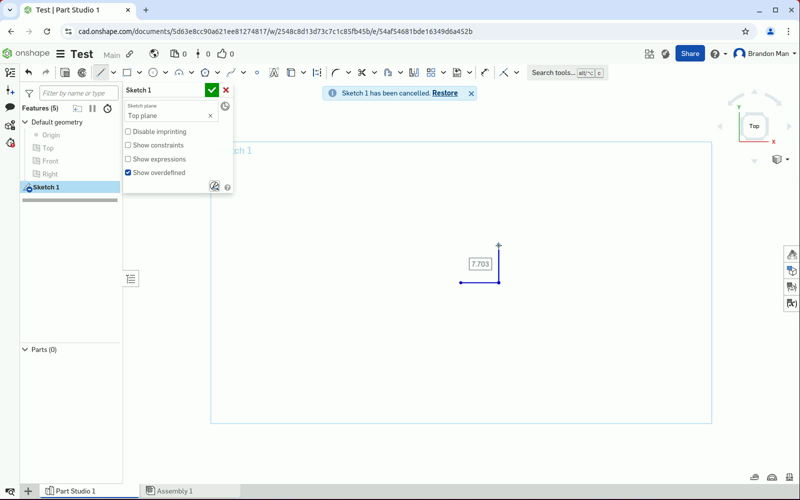
mouse_move(528, 245)
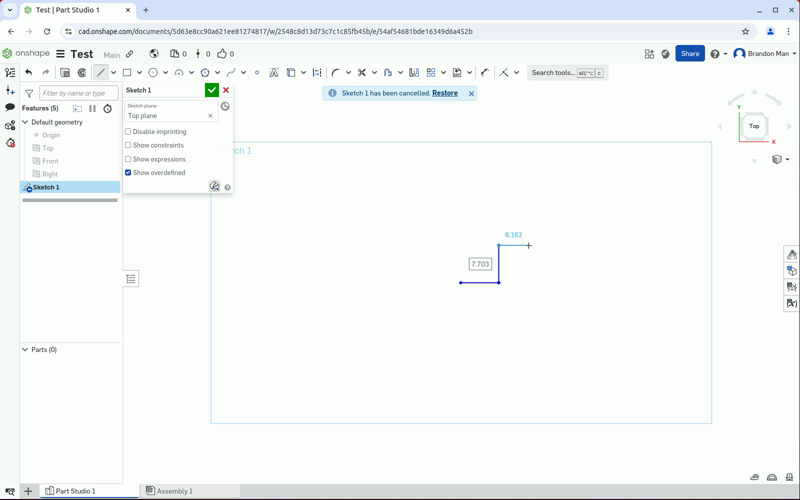
mouse_move(535, 245)
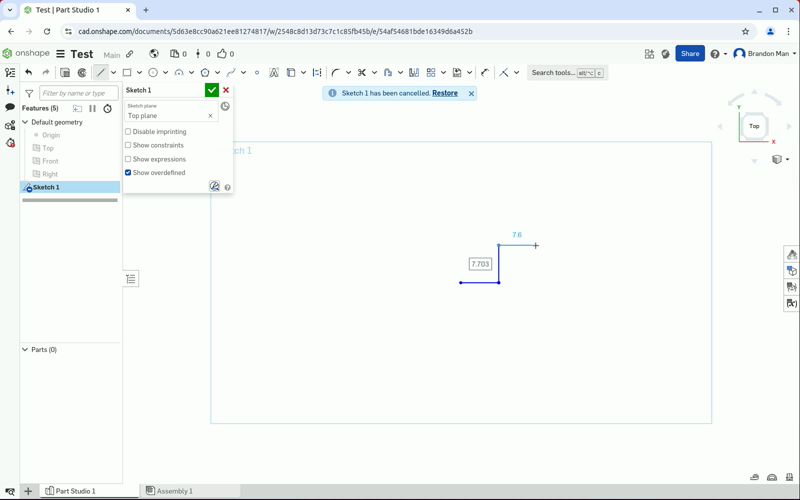
click(535, 245)
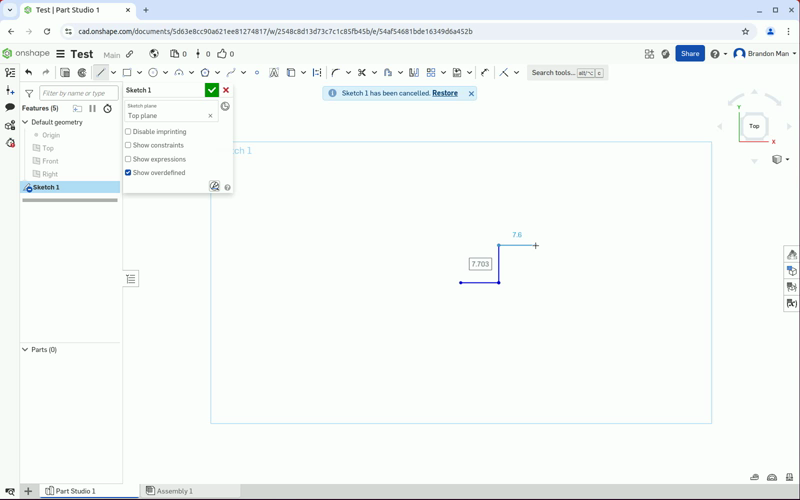
key_up(shift)
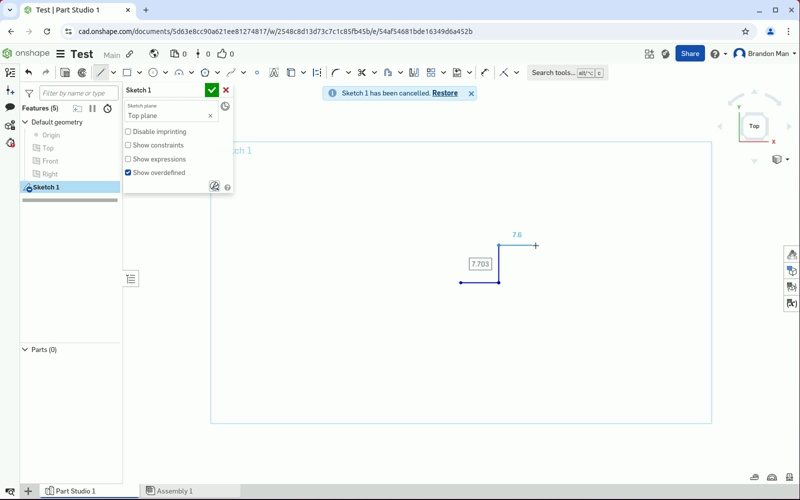
key_down(shift)
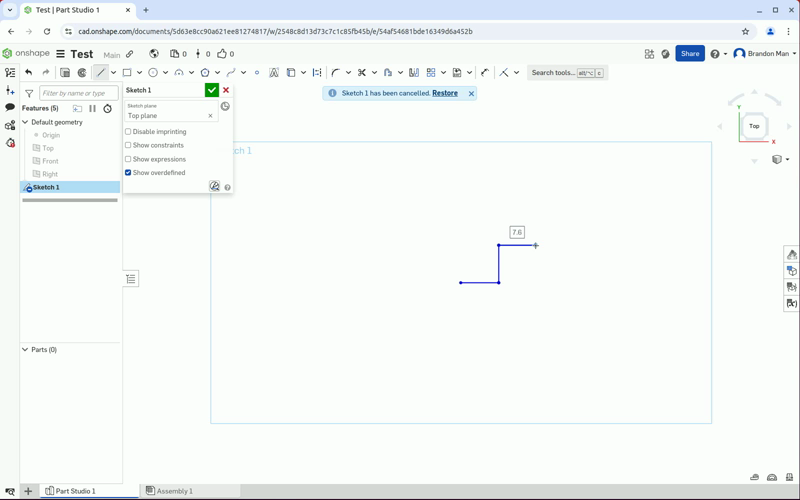
mouse_move(565, 245)
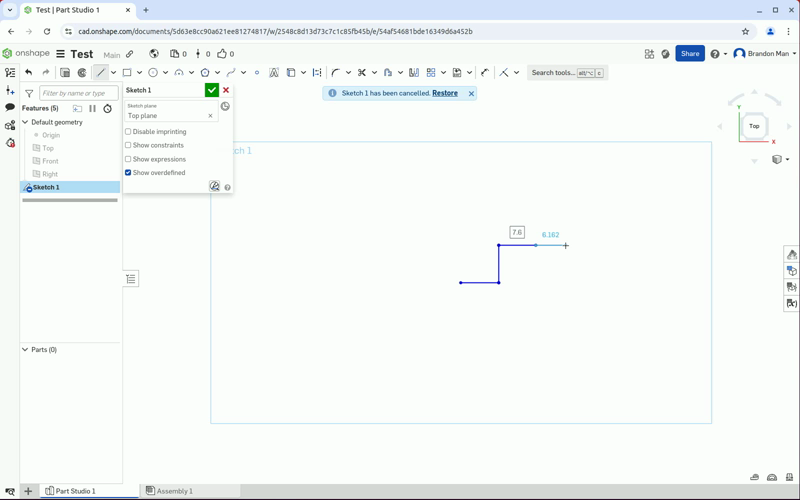
mouse_move(573, 245)
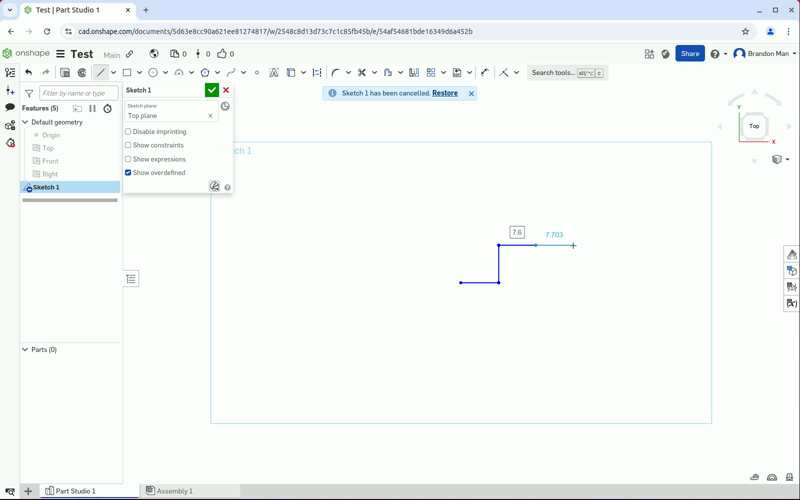
click(573, 245)
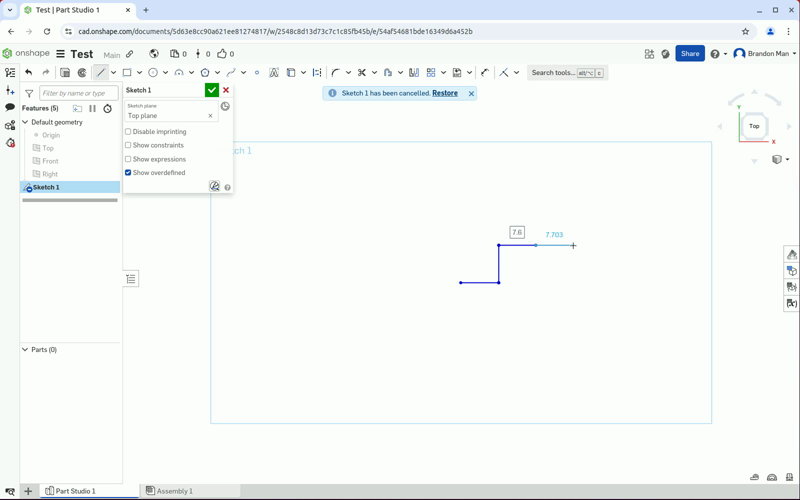
key_up(shift)
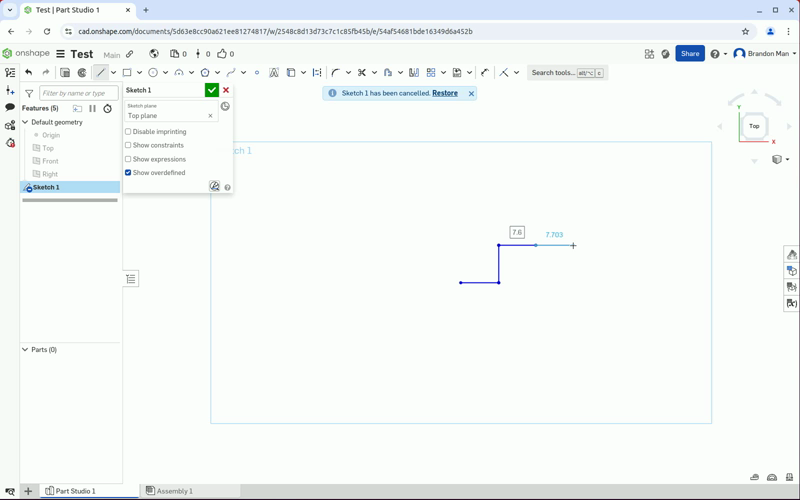
key_down(shift)
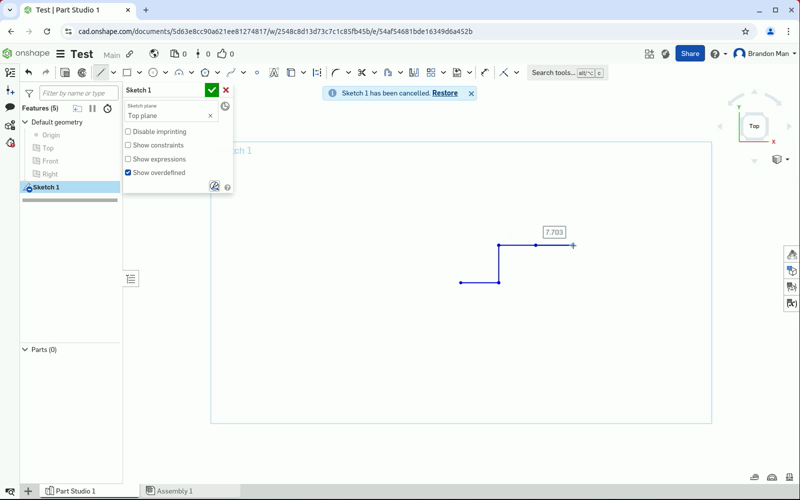
mouse_move(589, 245)
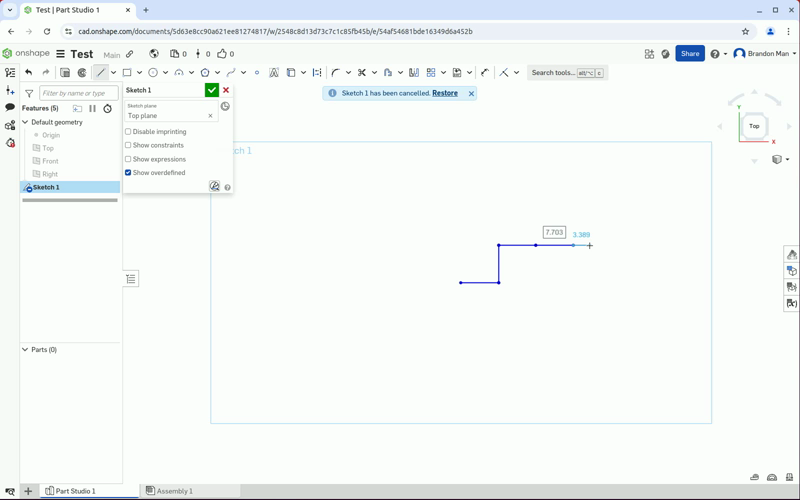
mouse_move(573, 208)
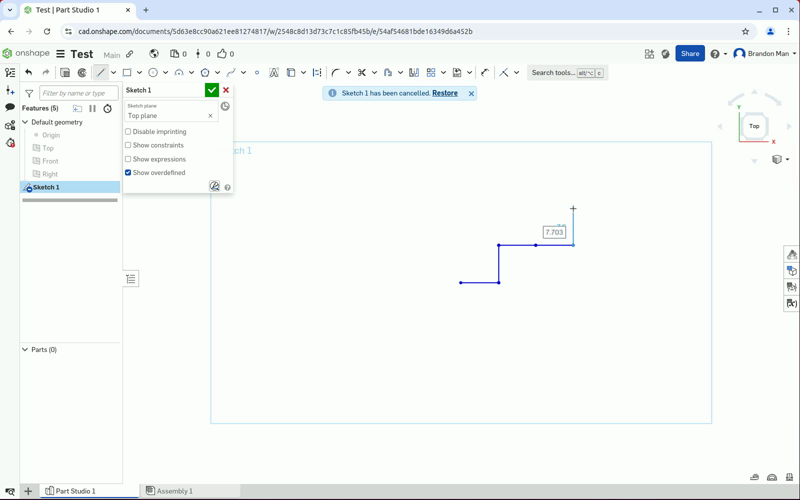
click(573, 208)
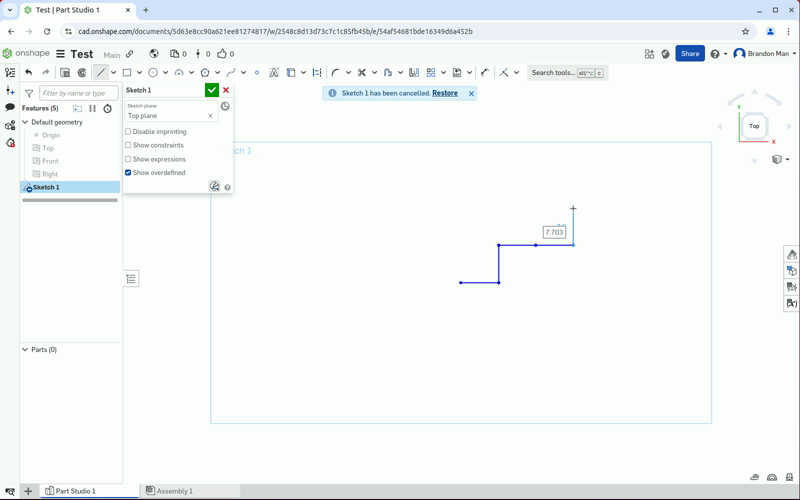
key_up(shift)
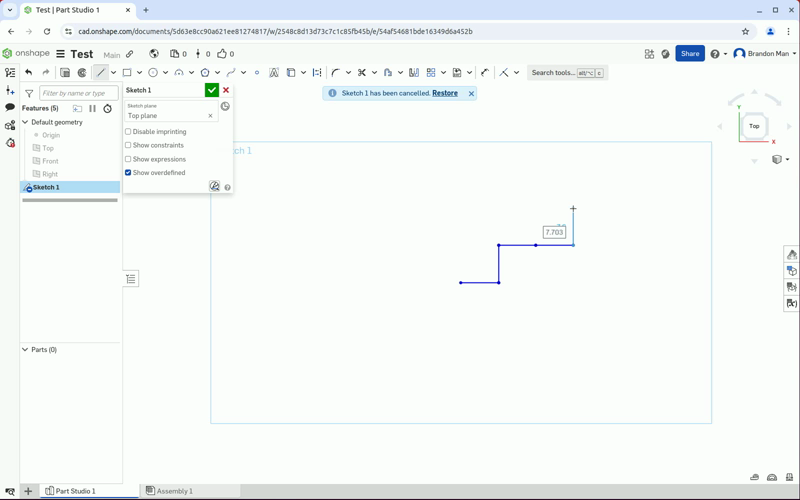
key_down(shift)
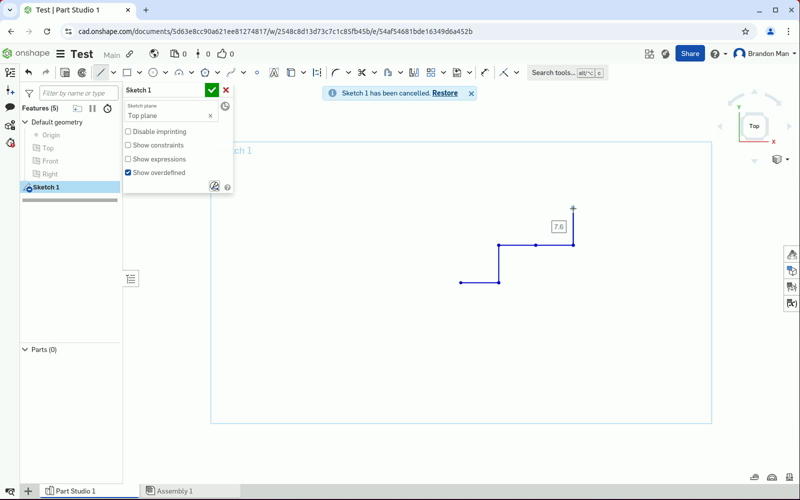
mouse_move(460, 208)
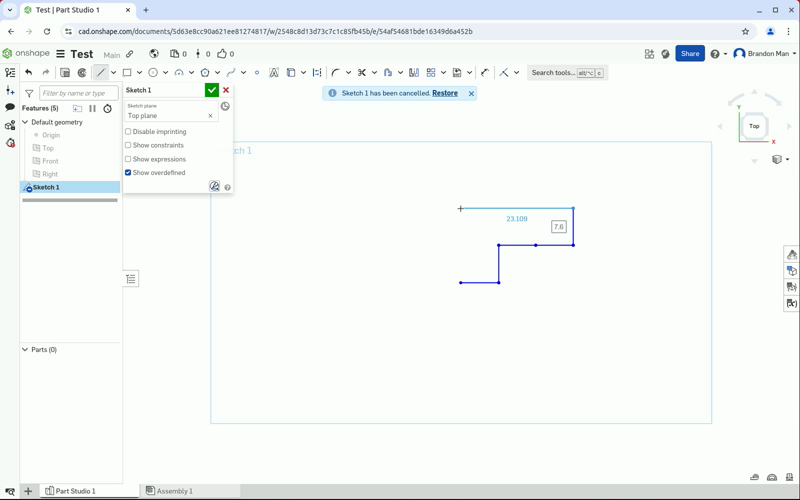
click(460, 208)
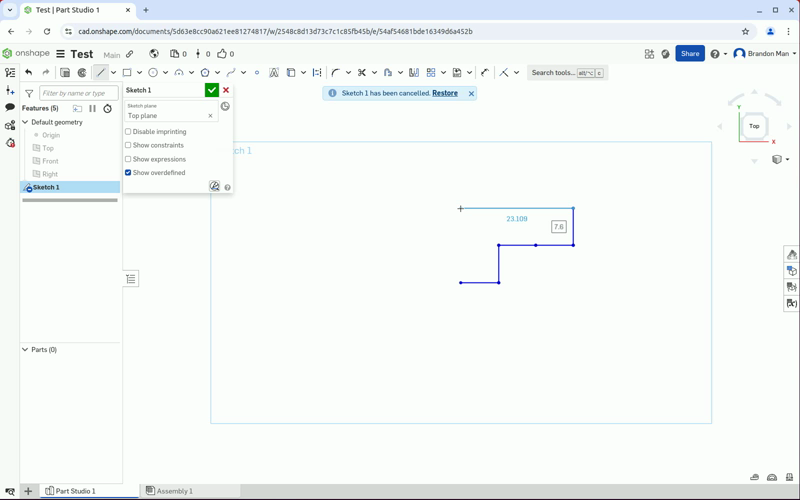
key_up(shift)
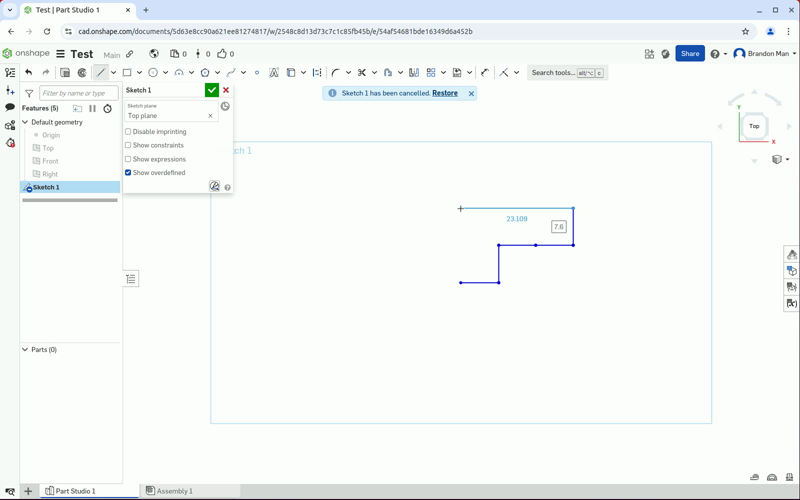
key_down(shift)
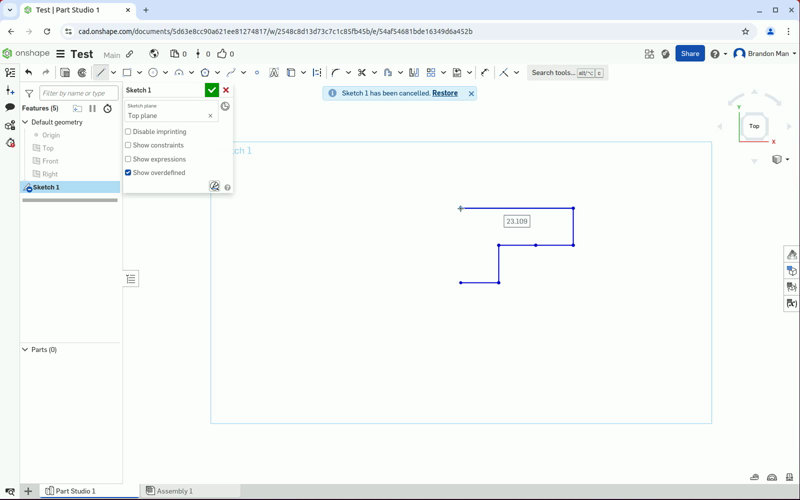
mouse_move(460, 282)
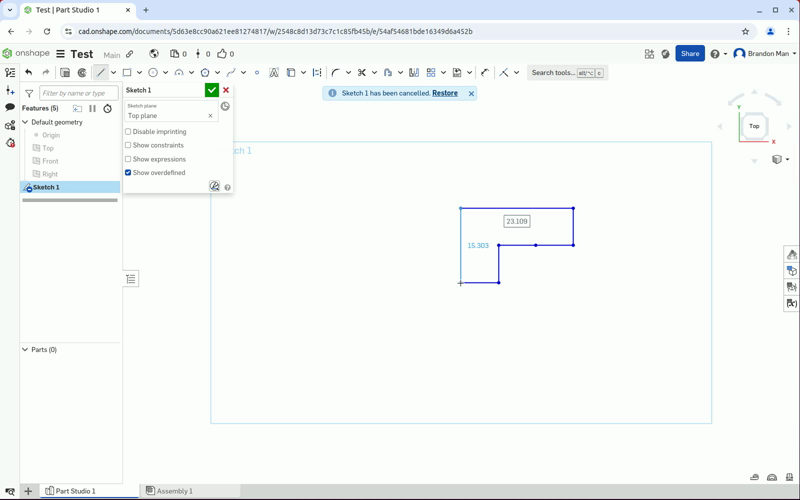
key_up(shift)
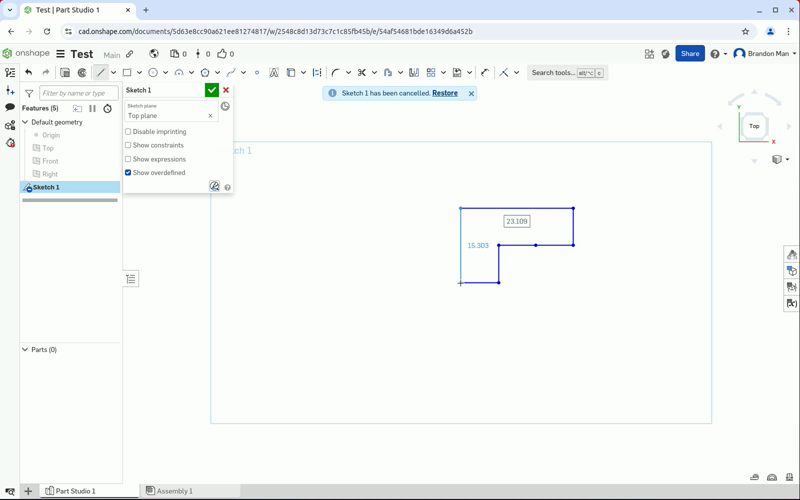
click(460, 282)
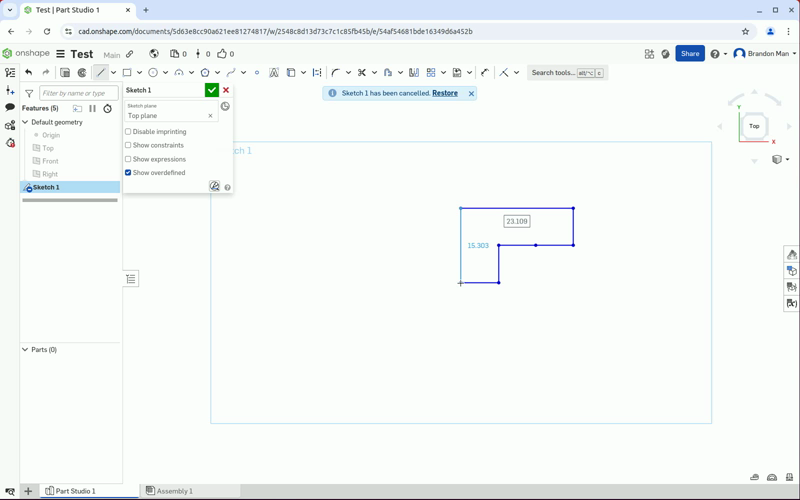
key(esc)
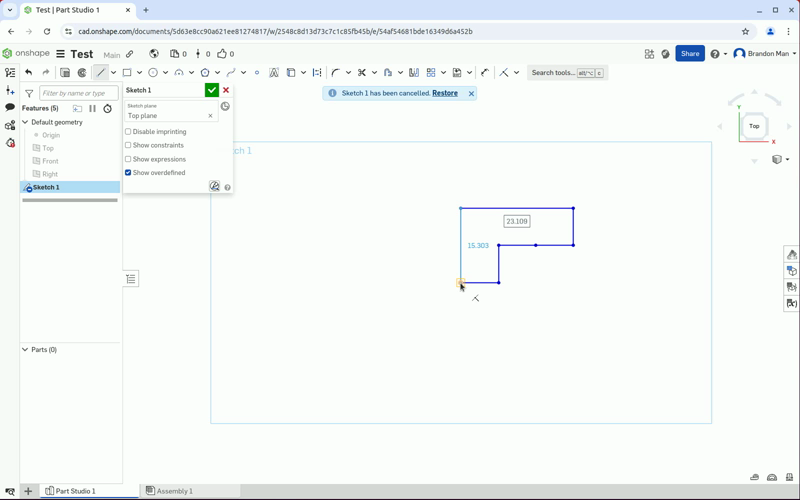
mouse_move(489, 245)
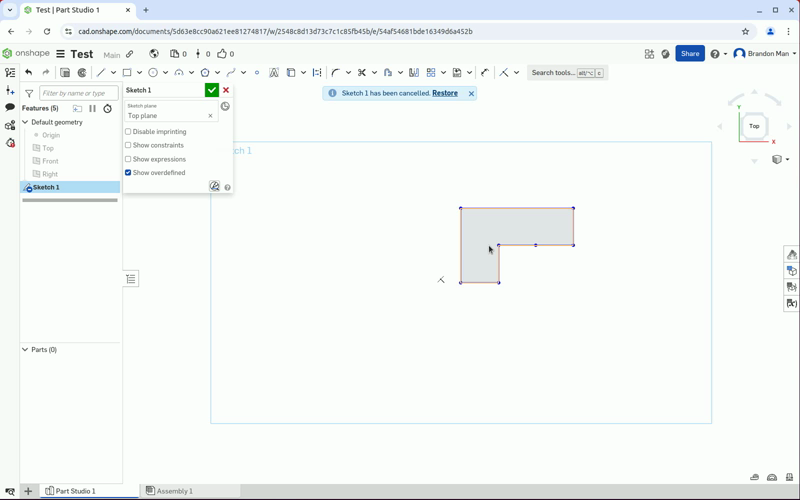
click(489, 245)
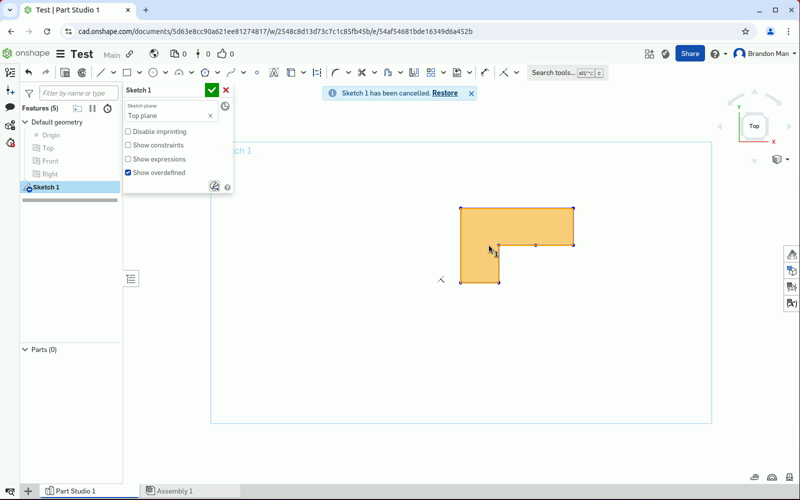
mouse_move(73, 352)
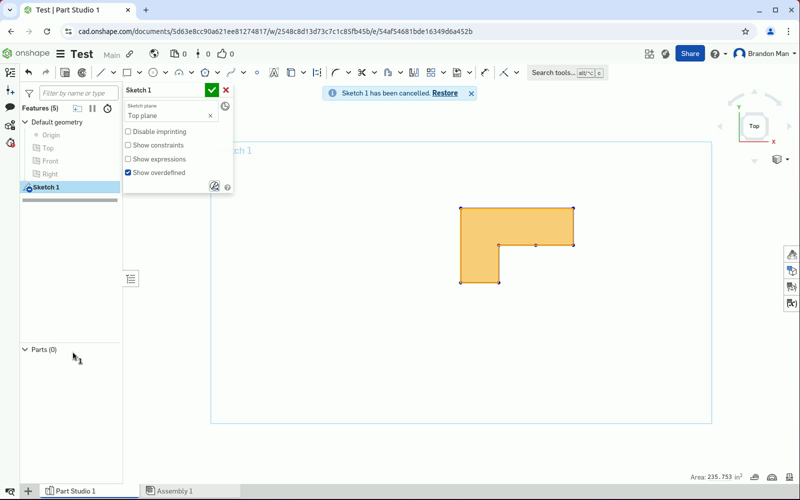
key(shift+y)
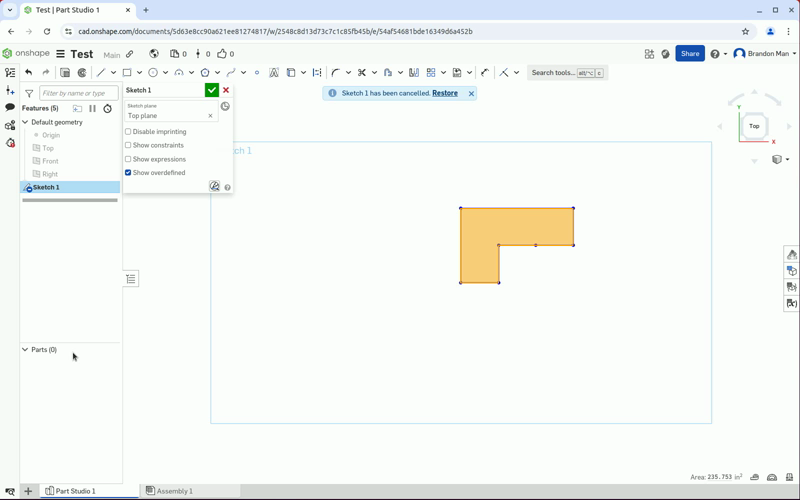
key(shift+e)
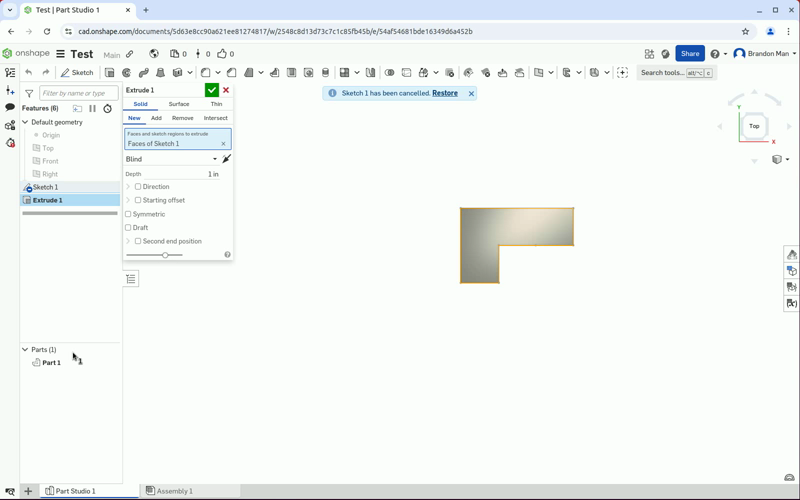
mouse_move(143, 106)
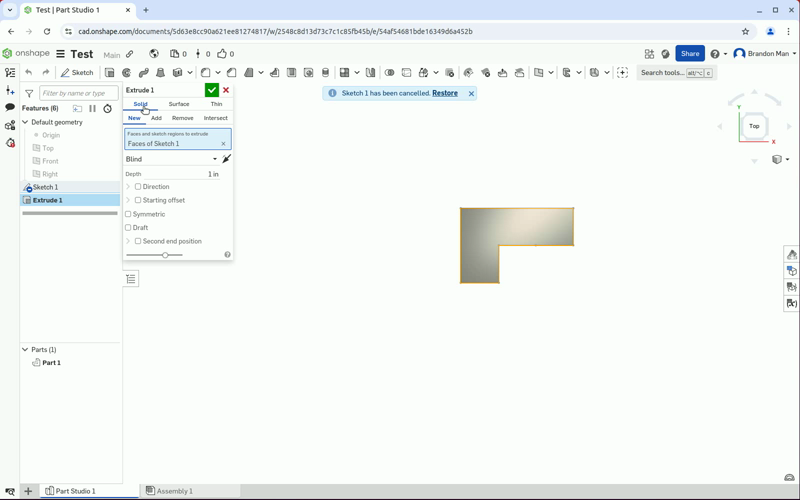
click(143, 106)
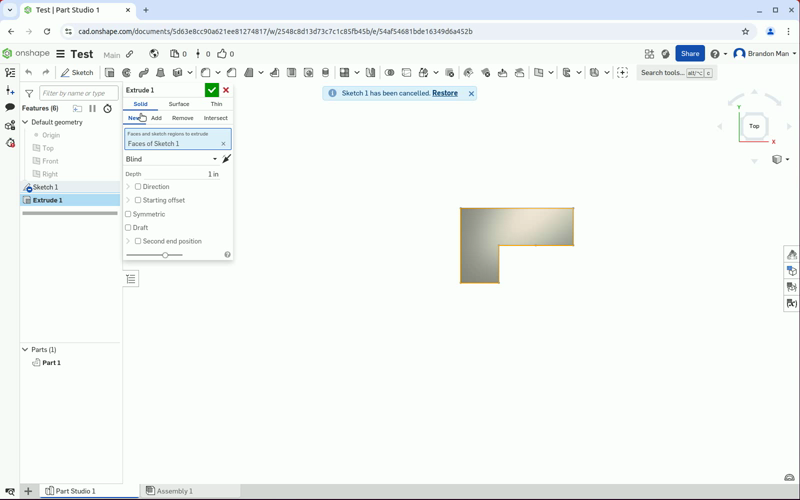
mouse_move(137, 120)
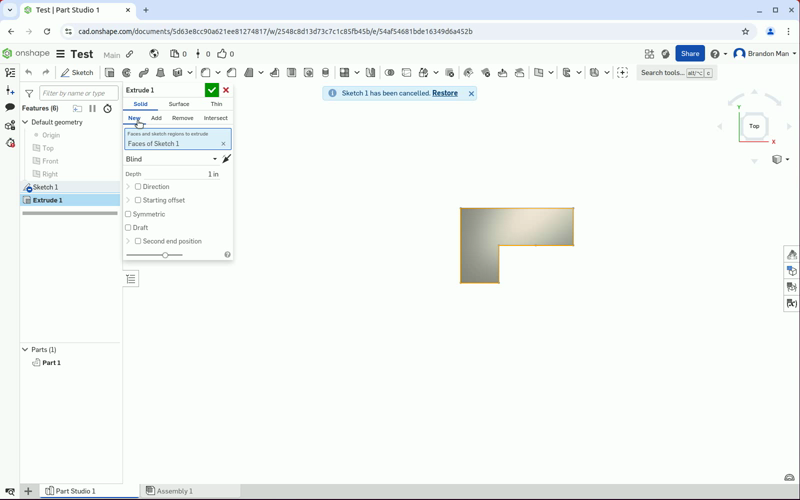
click(137, 120)
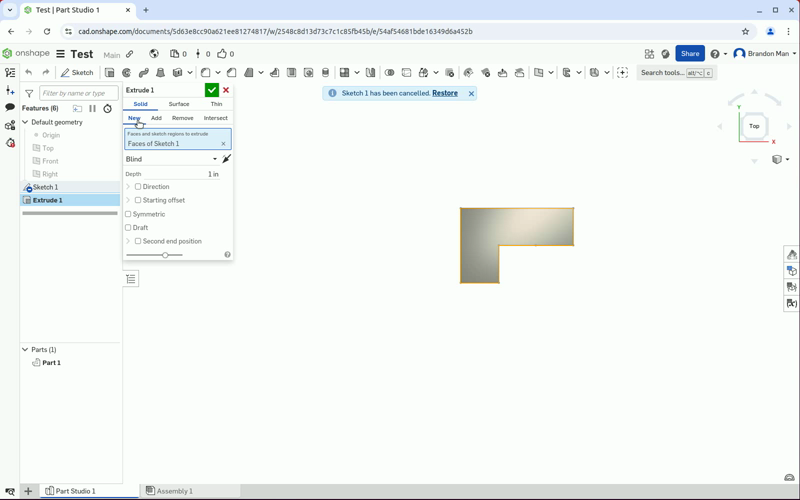
key(tab, 4)
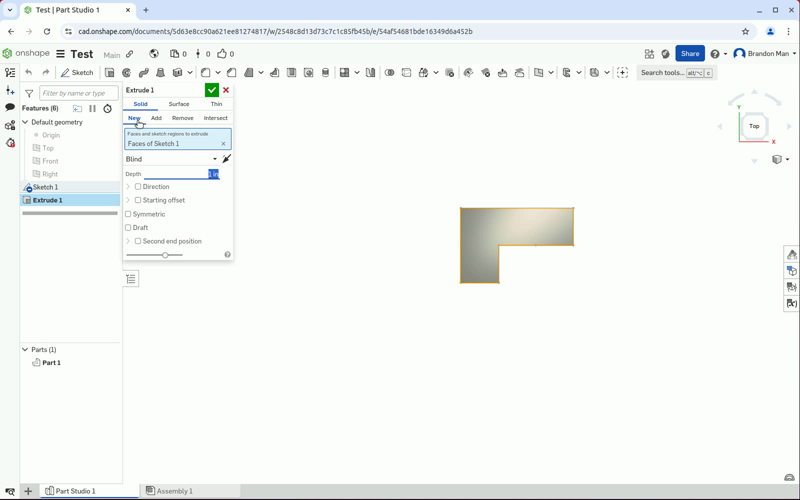
text(15.405)
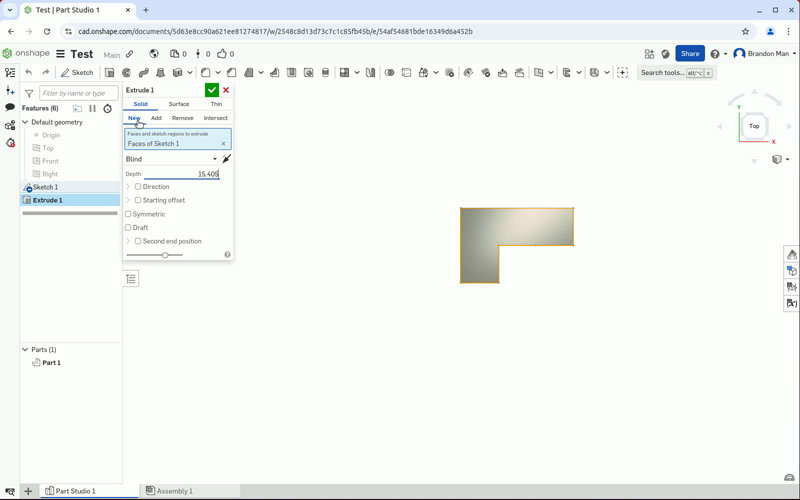
key(enter)
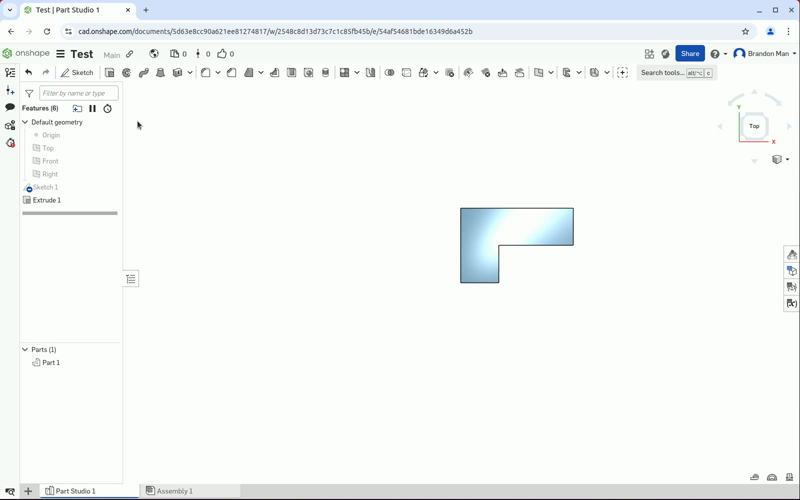
key(shift+h)
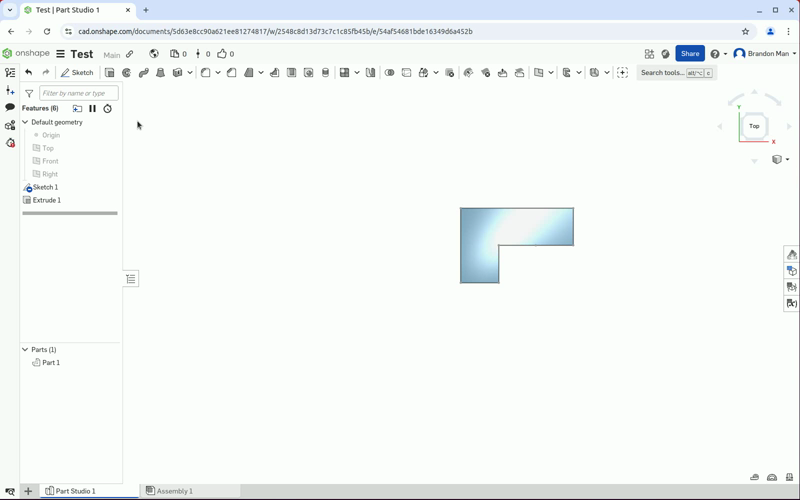
key(shift+h)
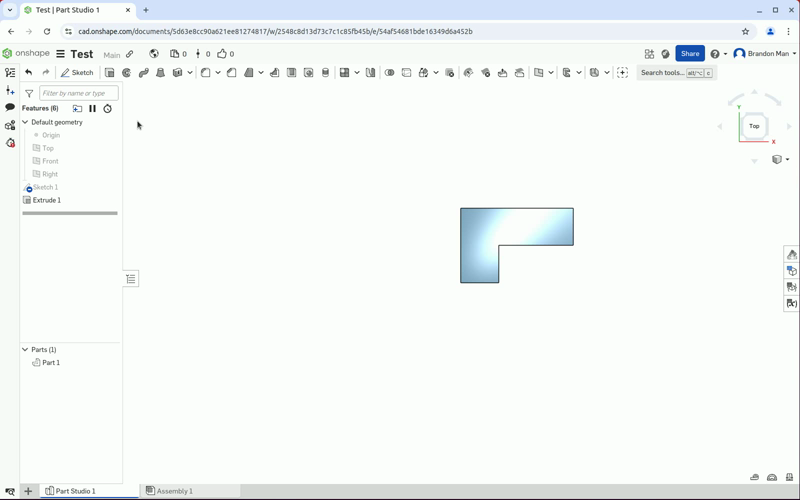
mouse_move(73, 189)
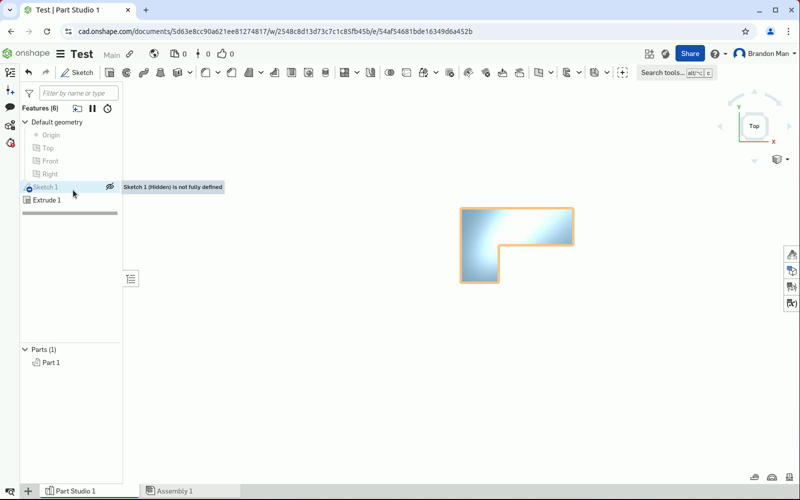
click(73, 189)
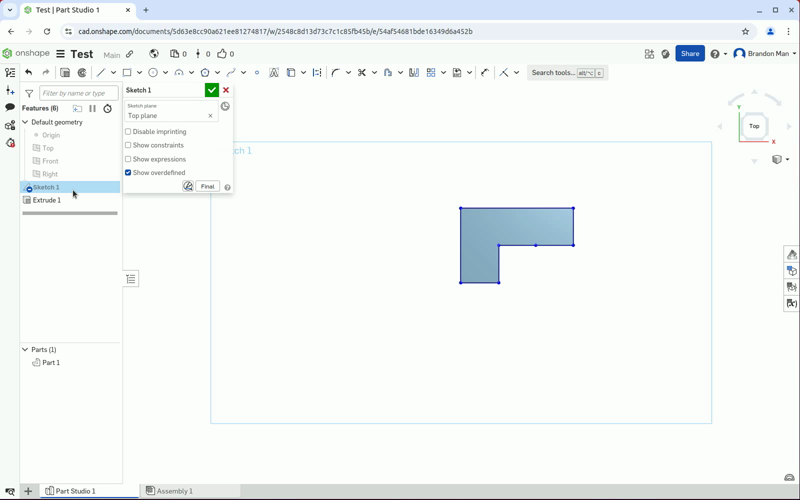
mouse_move(229, 92)
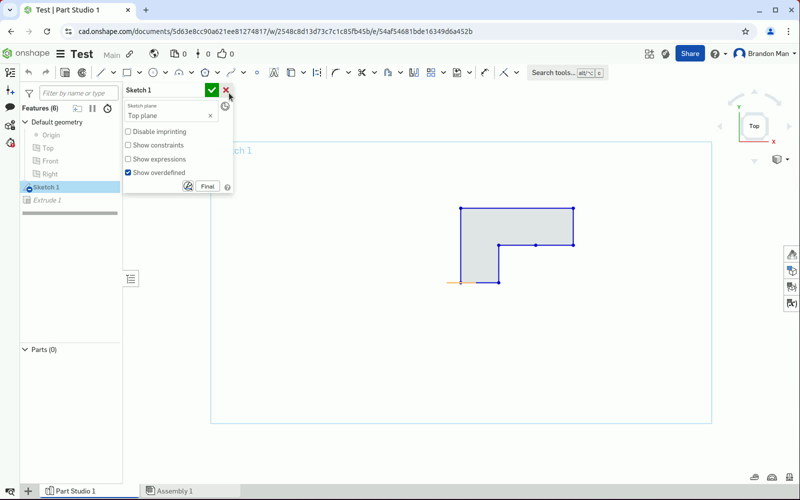
click(229, 92)
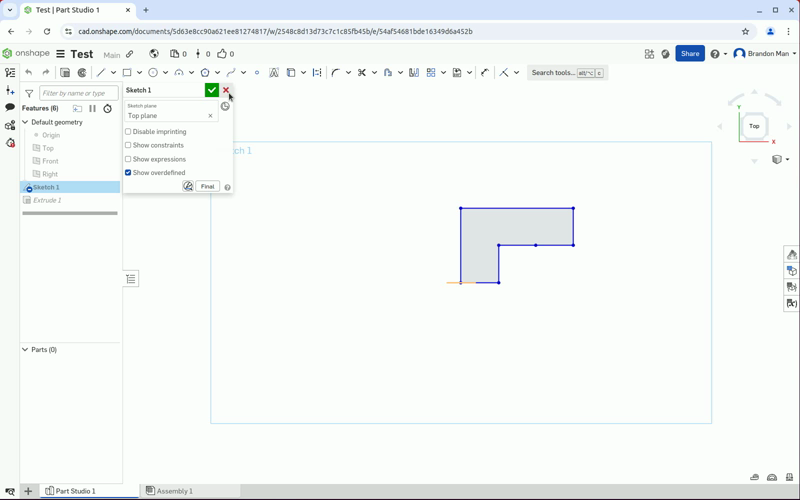
key(shift+s)
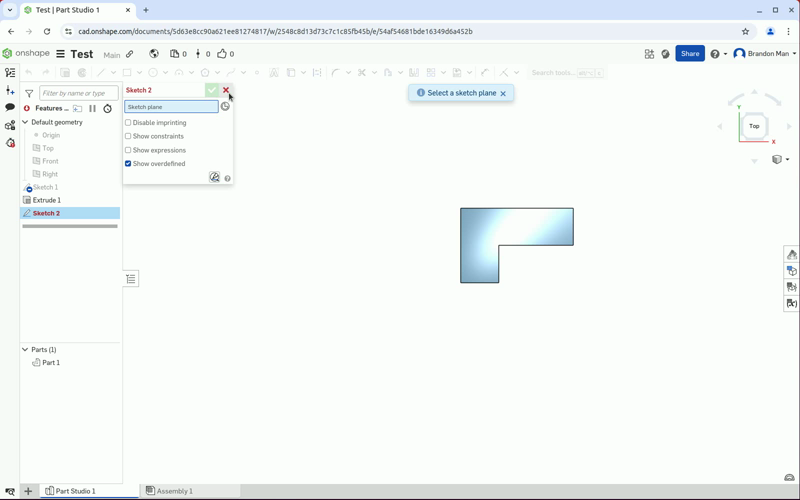
mouse_move(73, 150)
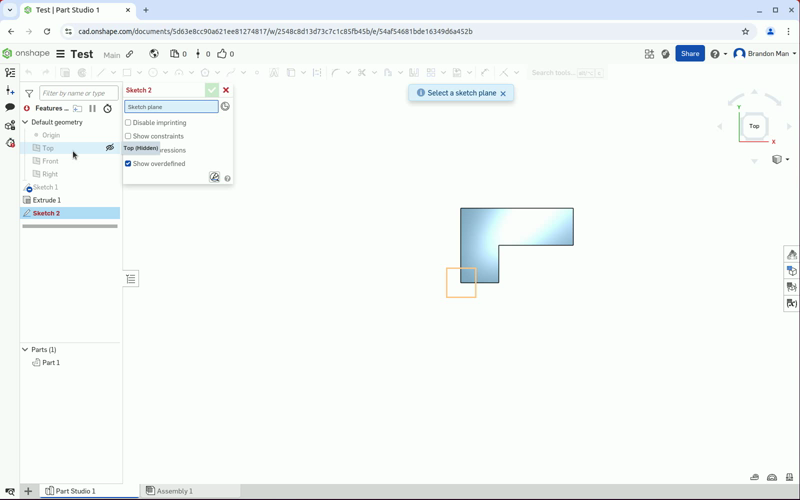
click(73, 150)
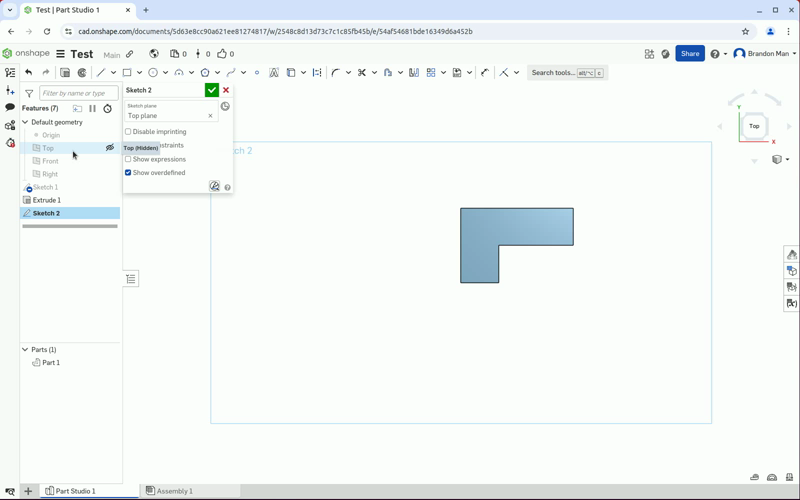
mouse_move(73, 352)
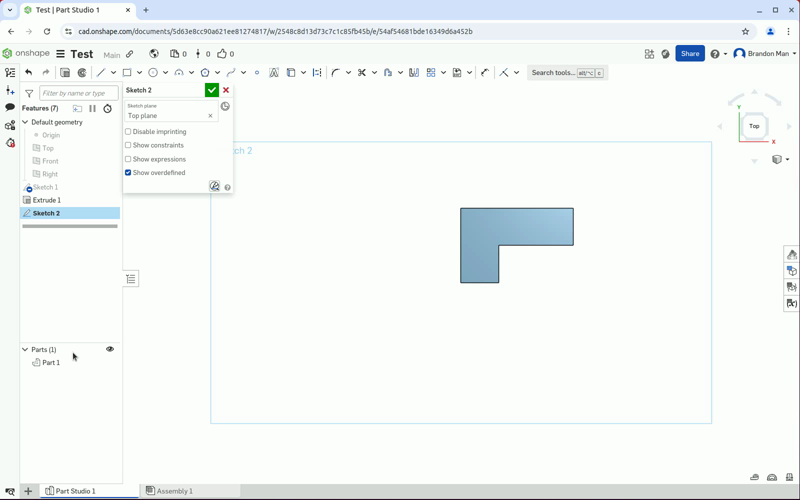
key(y)
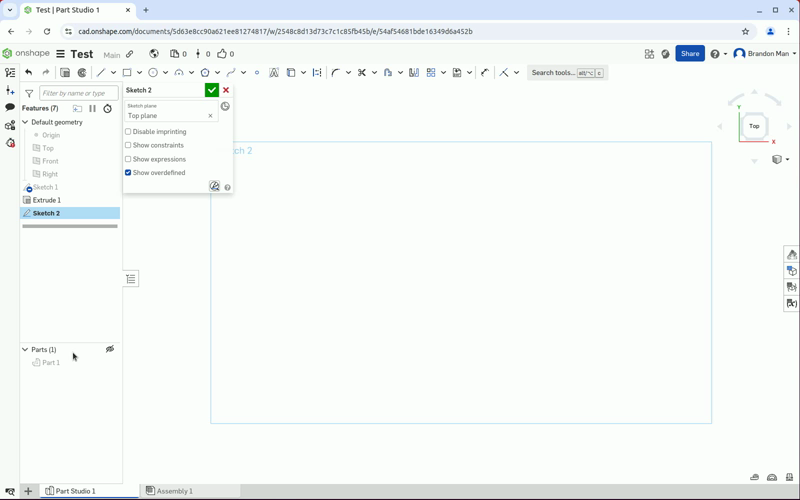
key(l)
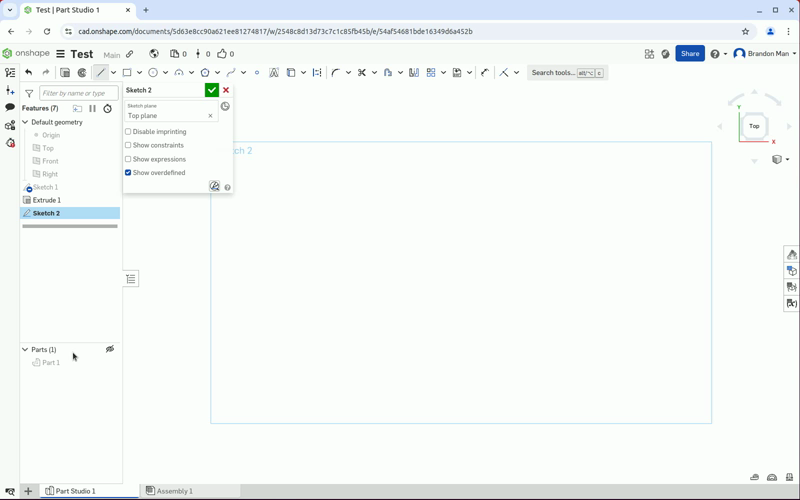
key_down(shift)
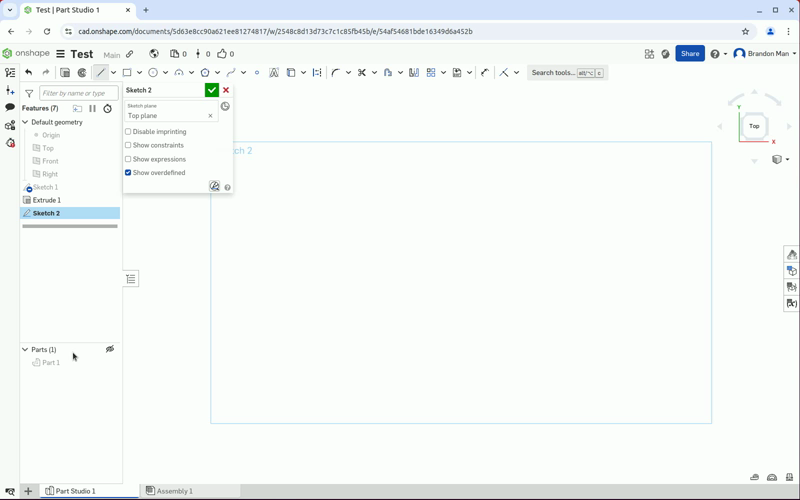
mouse_move(535, 264)
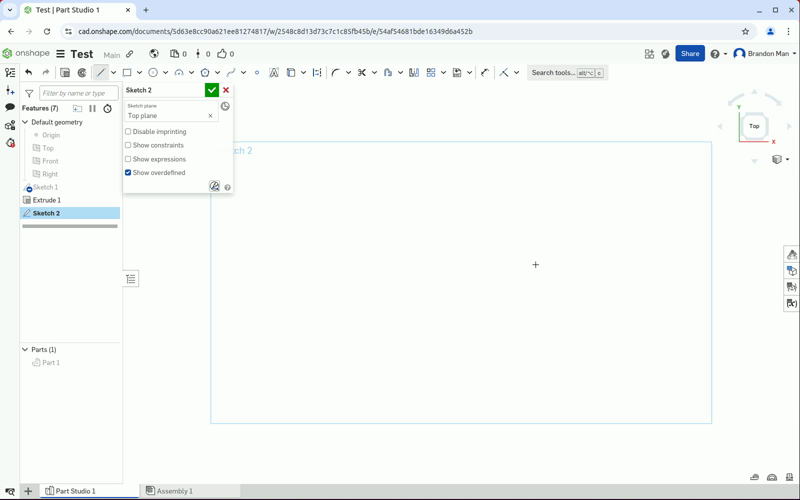
click(535, 264)
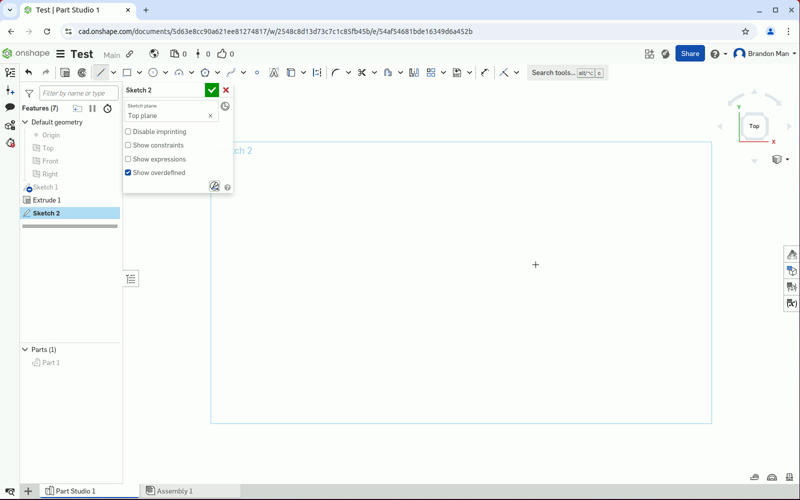
key_up(shift)
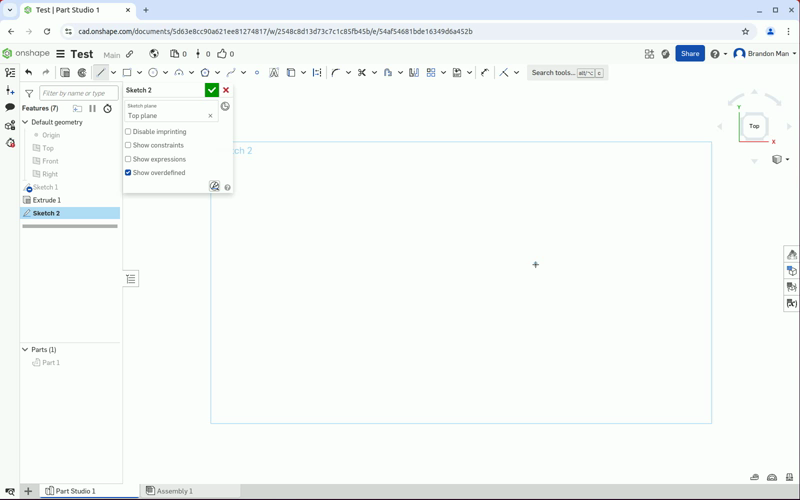
key_down(shift)
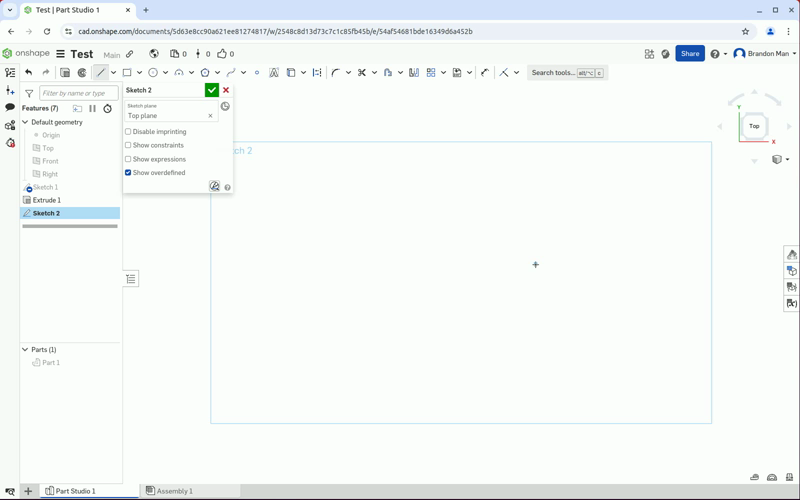
mouse_move(565, 264)
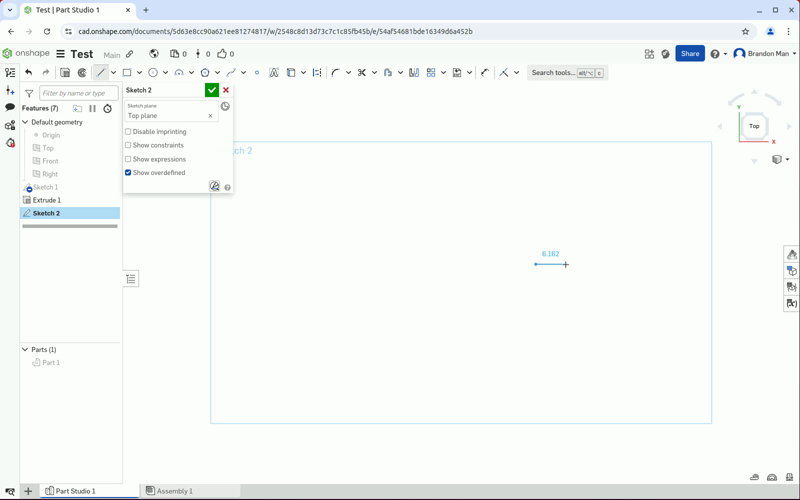
mouse_move(574, 264)
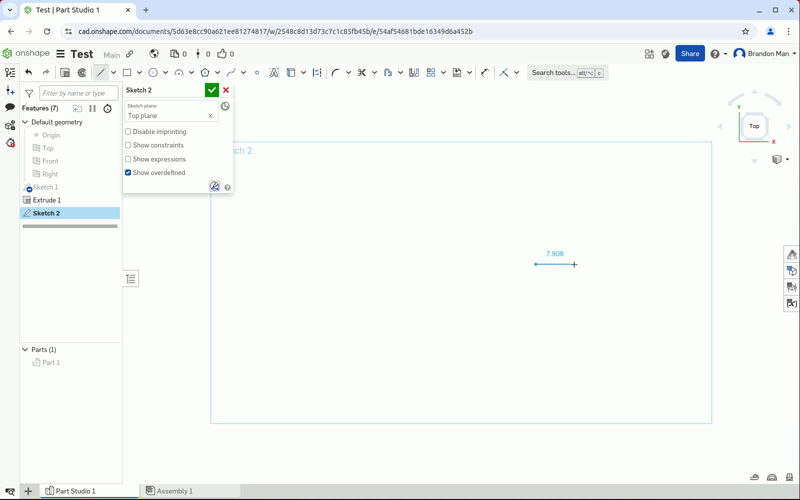
click(574, 264)
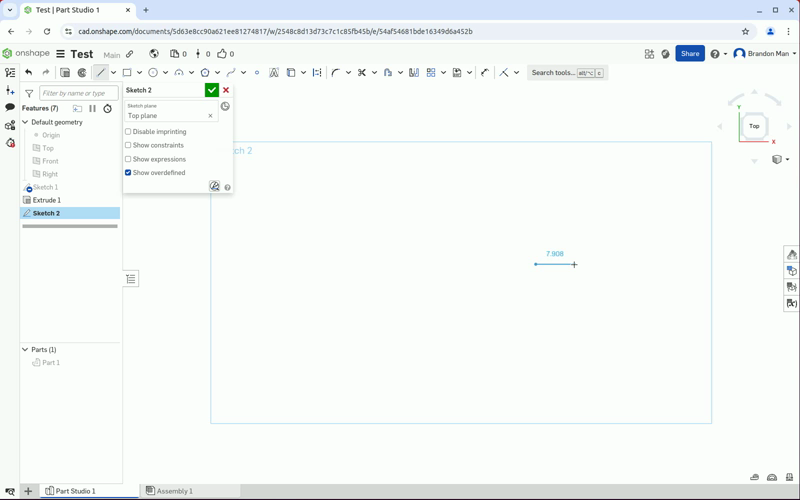
key_up(shift)
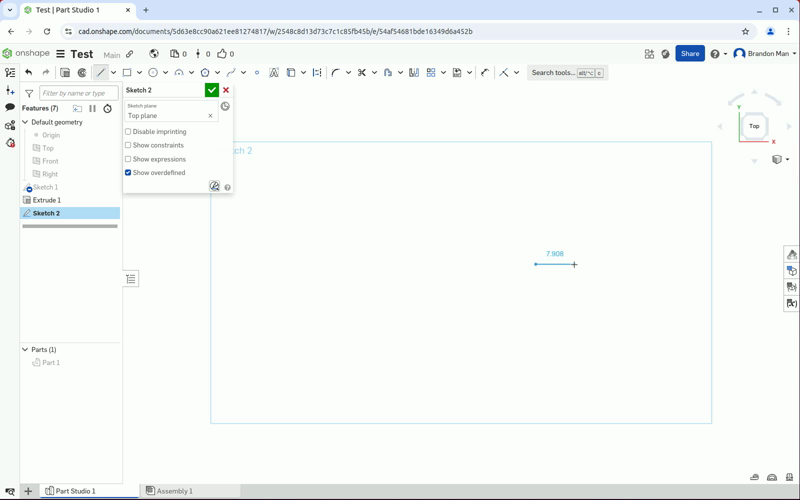
key_down(shift)
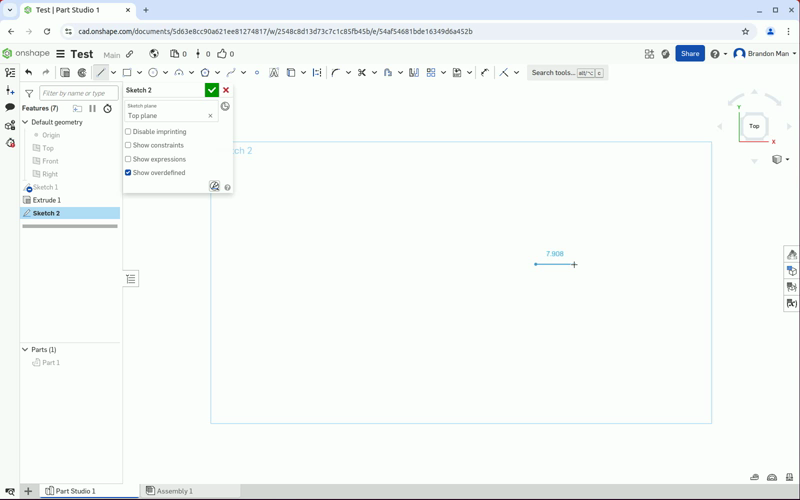
mouse_move(589, 264)
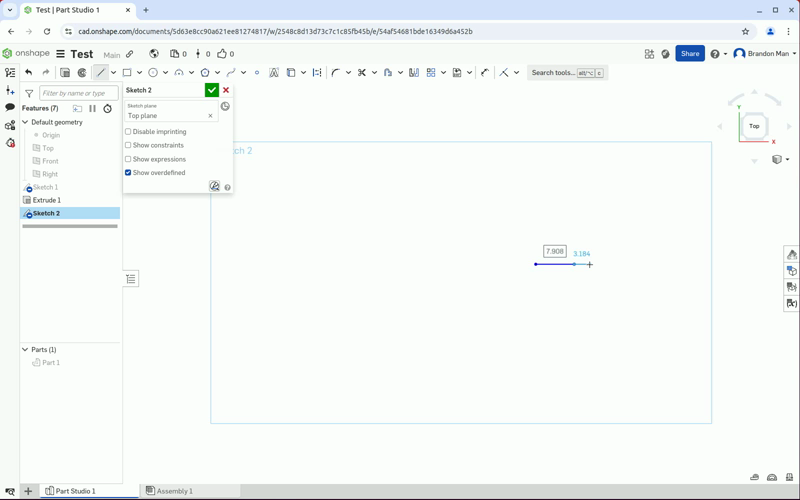
mouse_move(574, 244)
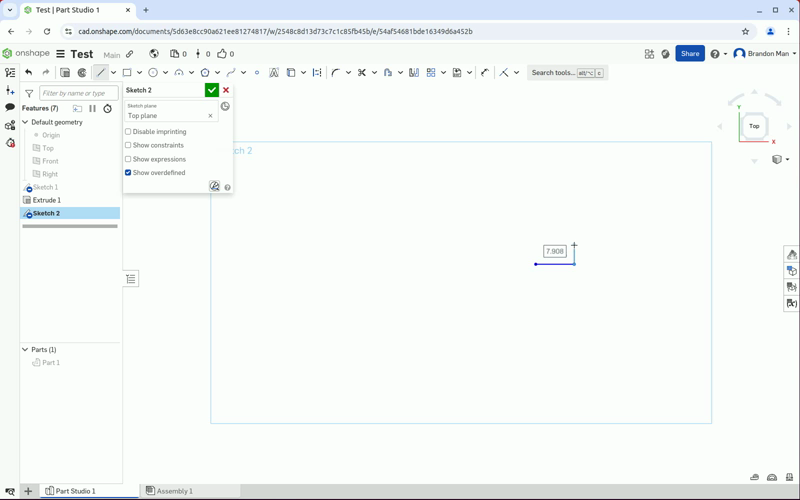
click(574, 244)
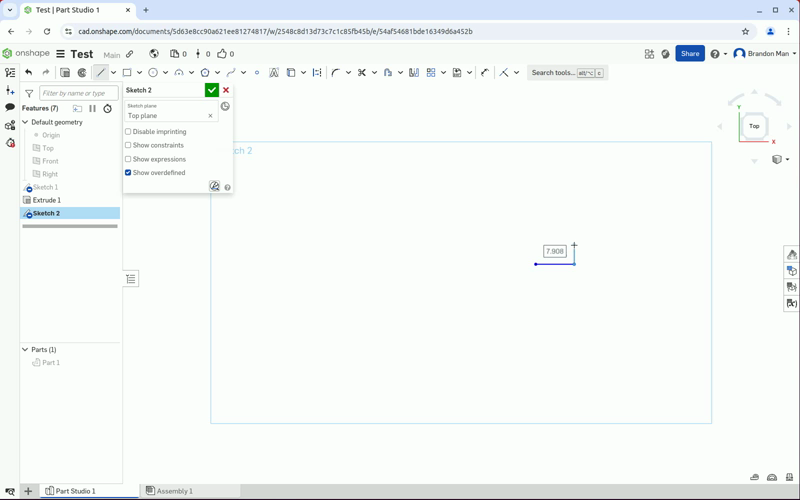
key_up(shift)
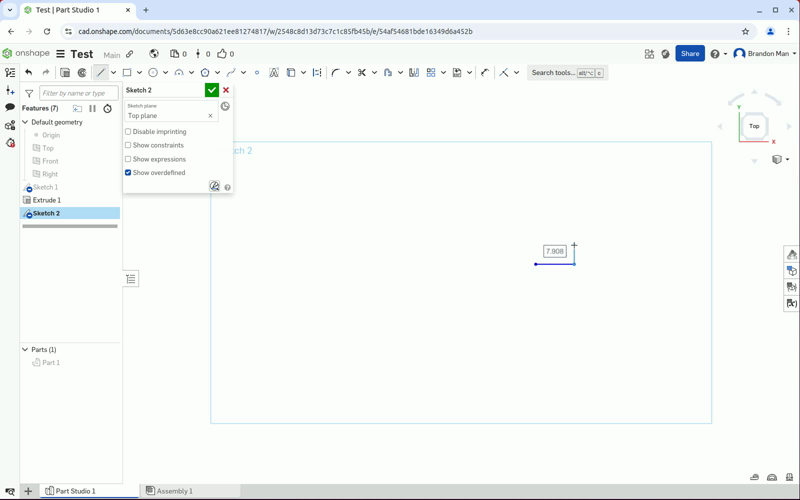
key_down(shift)
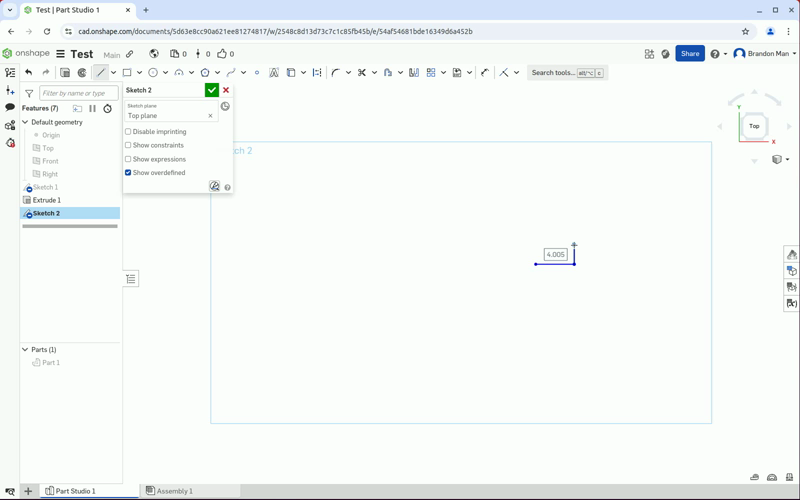
mouse_move(589, 244)
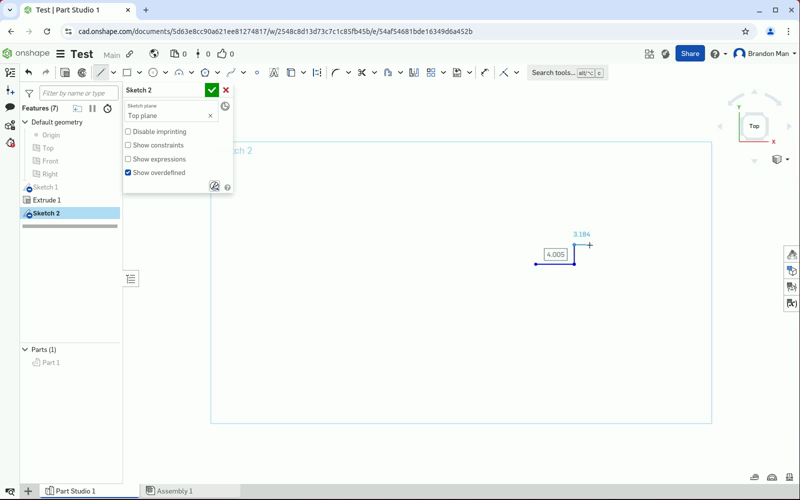
mouse_move(535, 244)
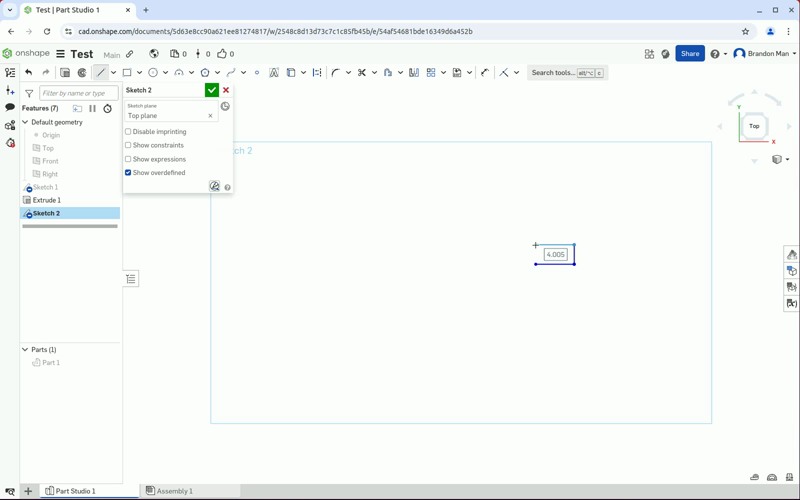
click(535, 244)
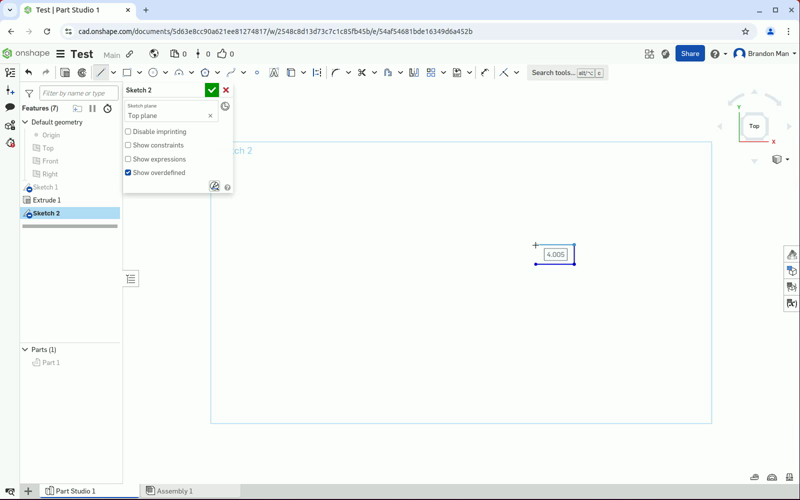
key_up(shift)
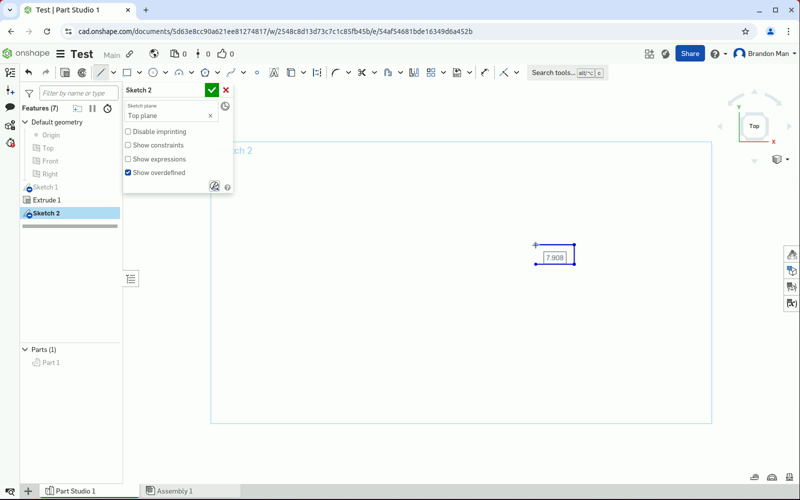
mouse_move(565, 244)
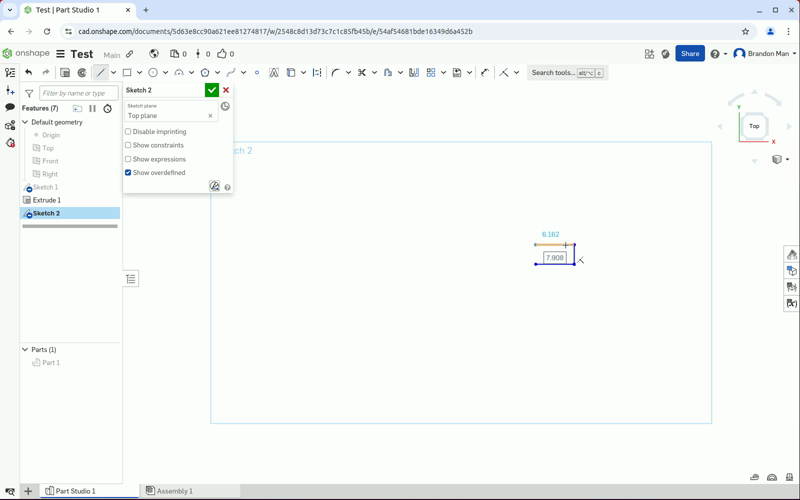
key_down(shift)
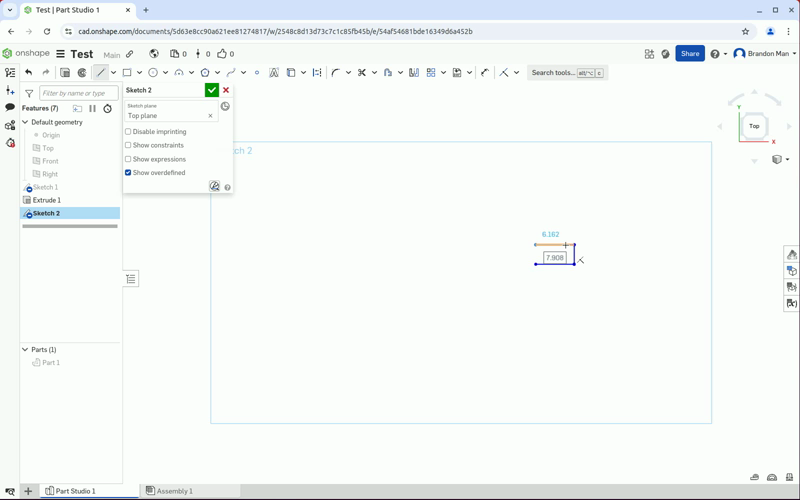
mouse_move(535, 264)
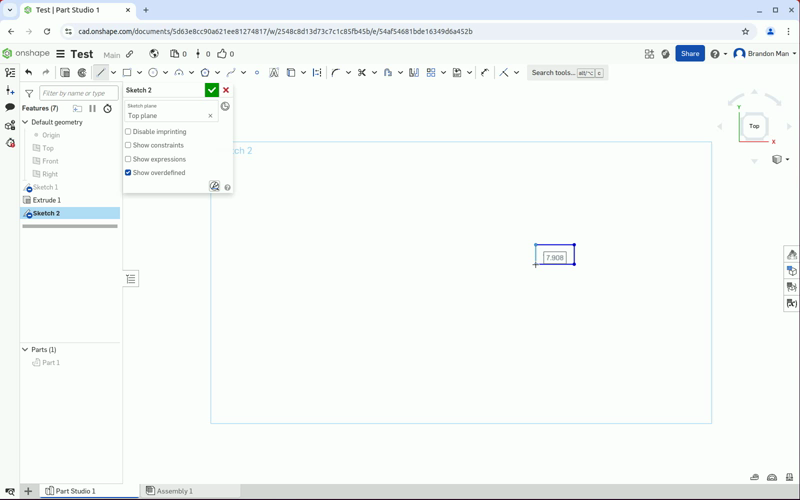
key_up(shift)
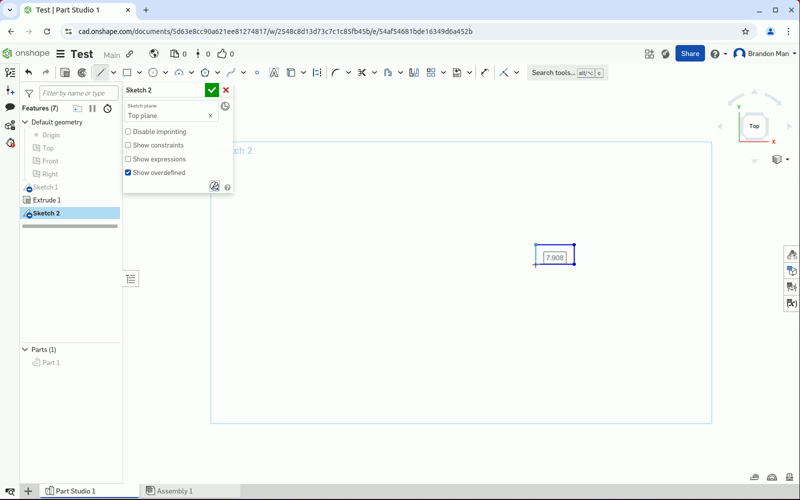
click(535, 264)
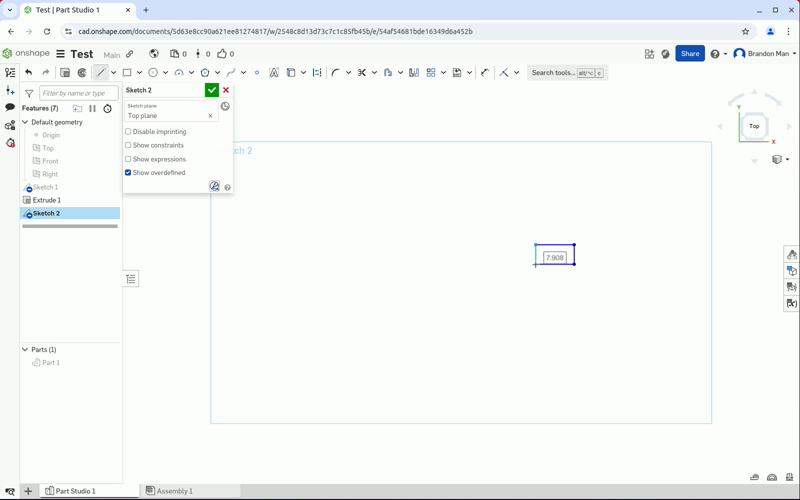
key(esc)
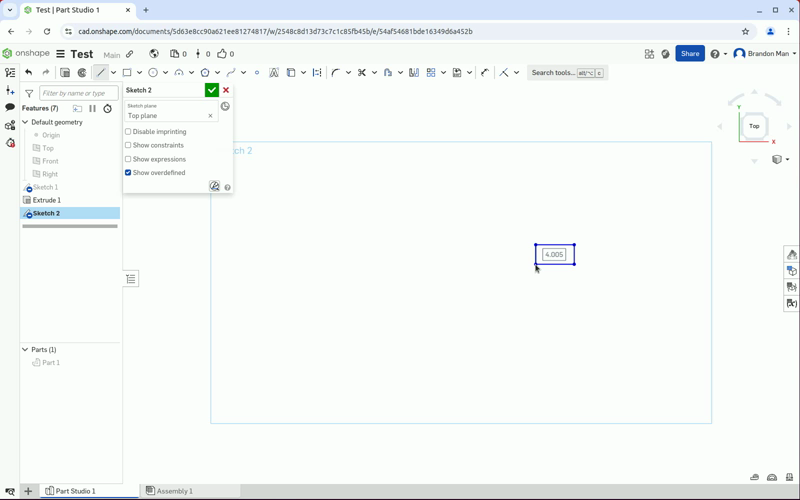
mouse_move(560, 263)
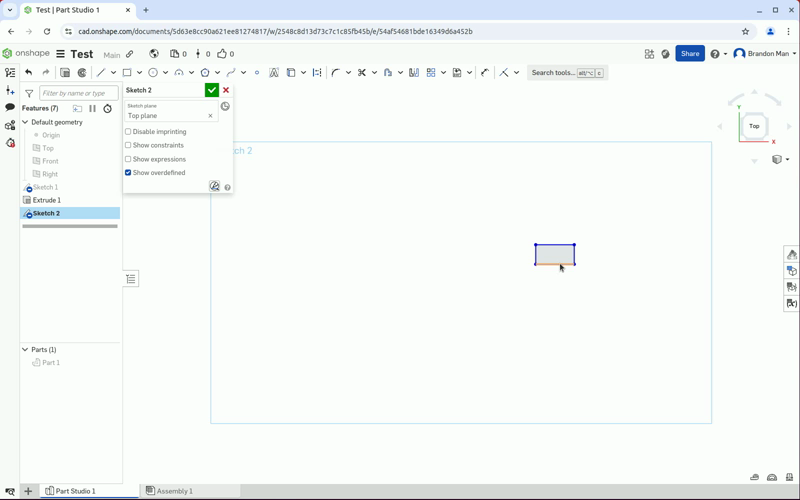
scroll(6)
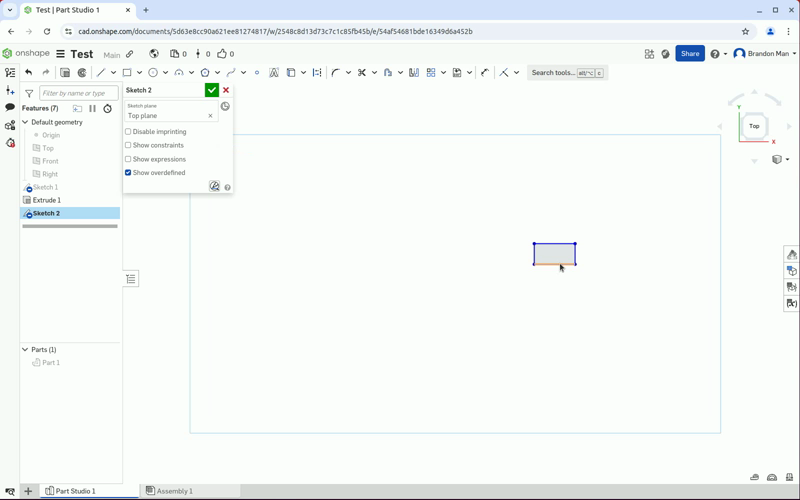
scroll(6)
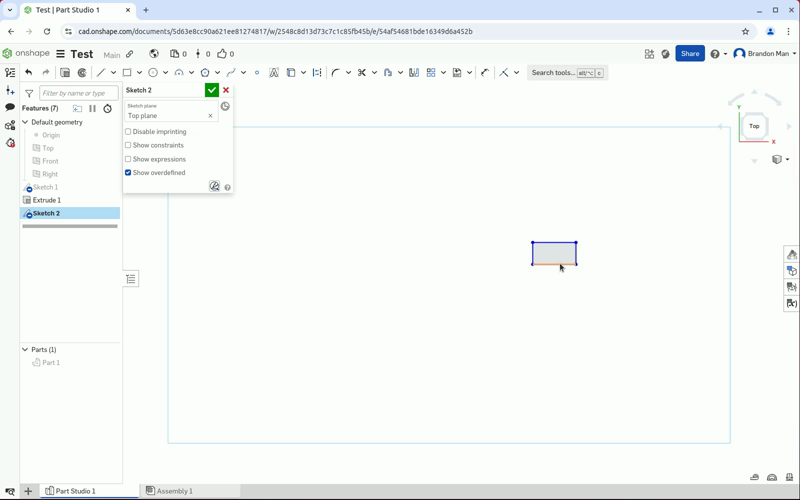
scroll(6)
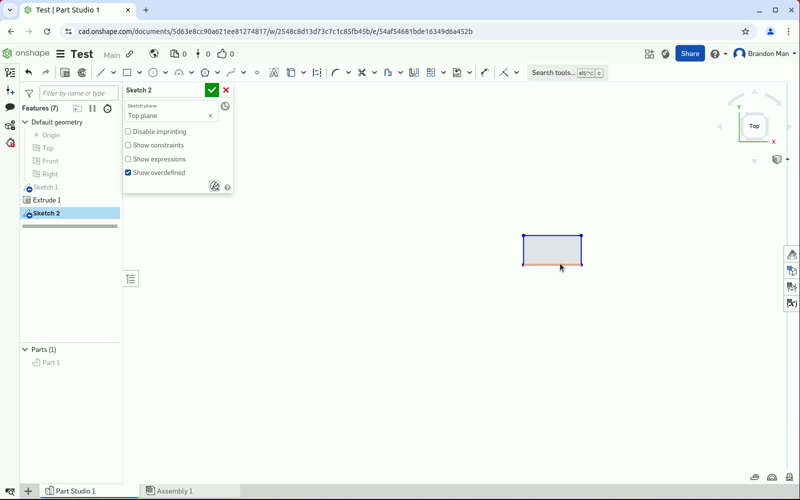
scroll(6)
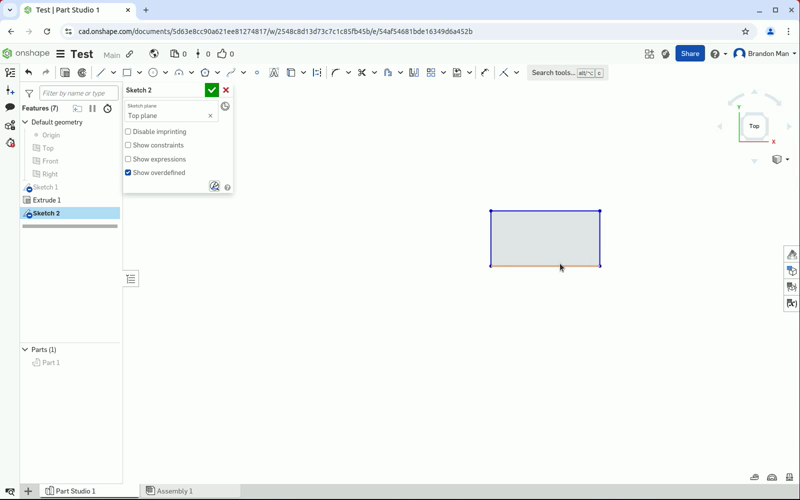
scroll(6)
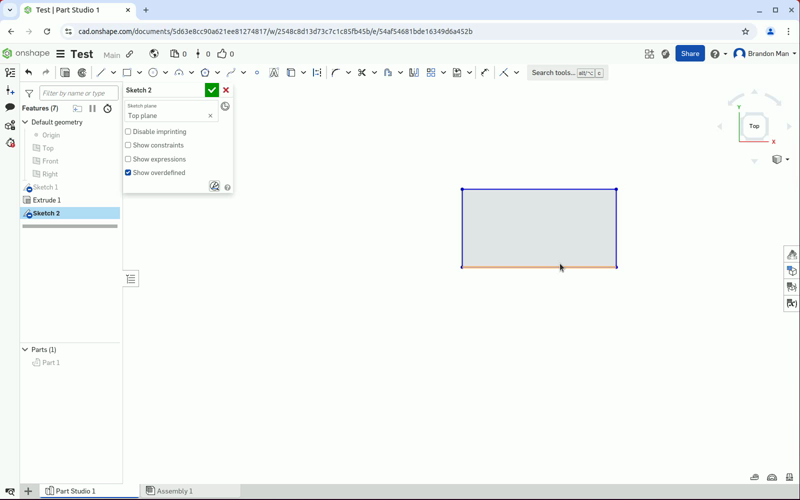
scroll(6)
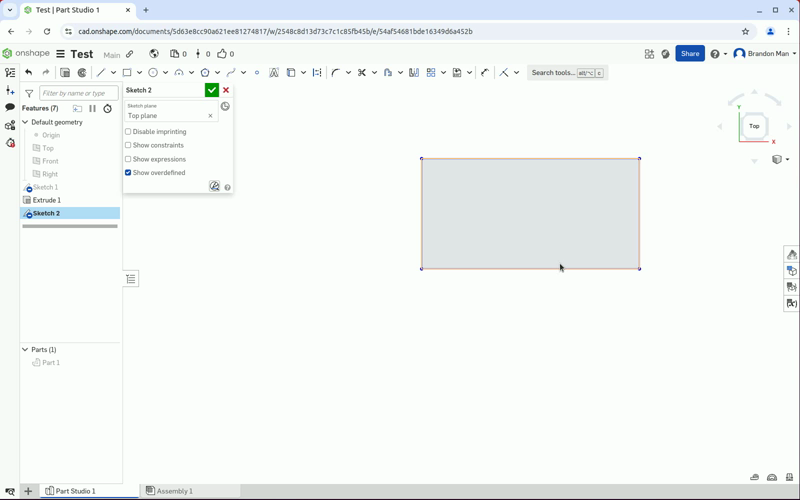
scroll(6)
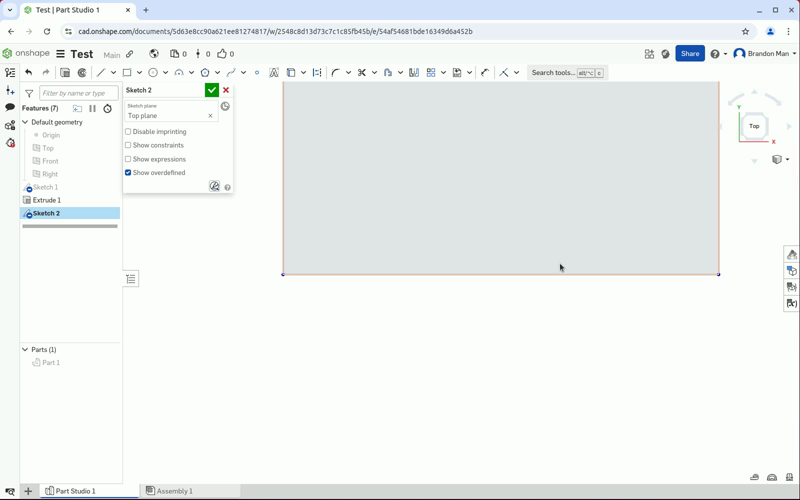
click(560, 263)
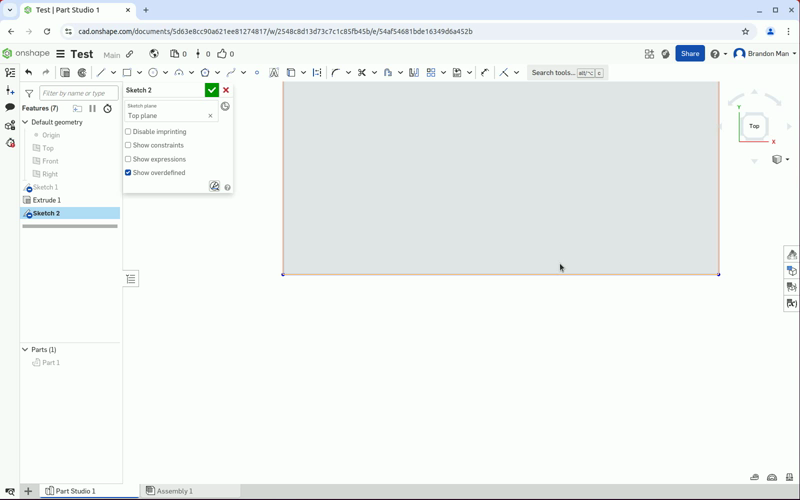
scroll(-6)
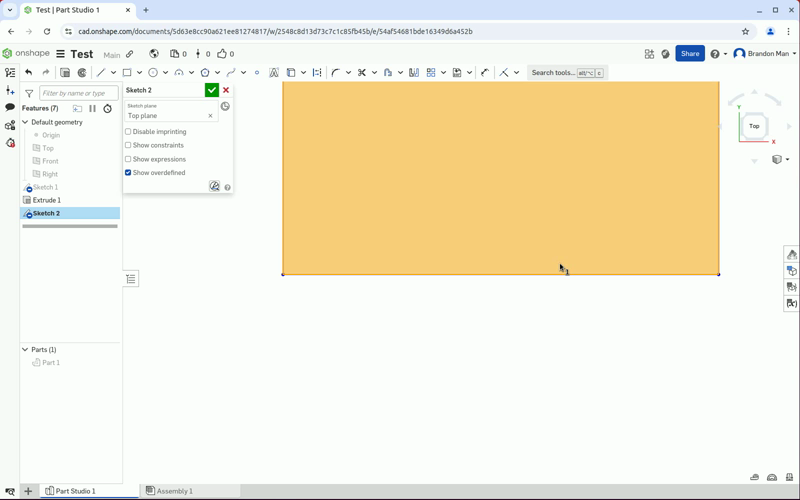
scroll(-6)
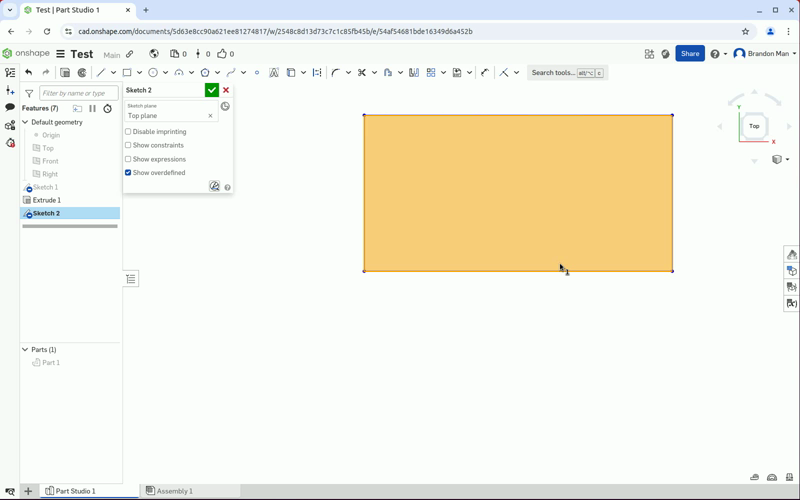
scroll(-6)
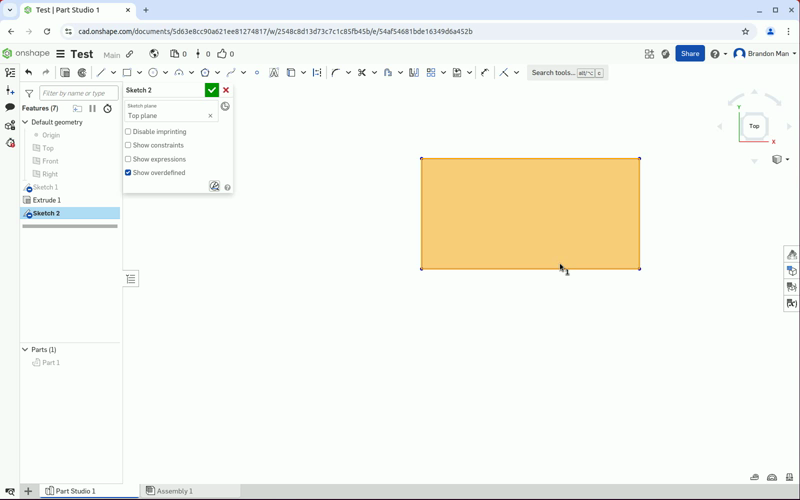
scroll(-6)
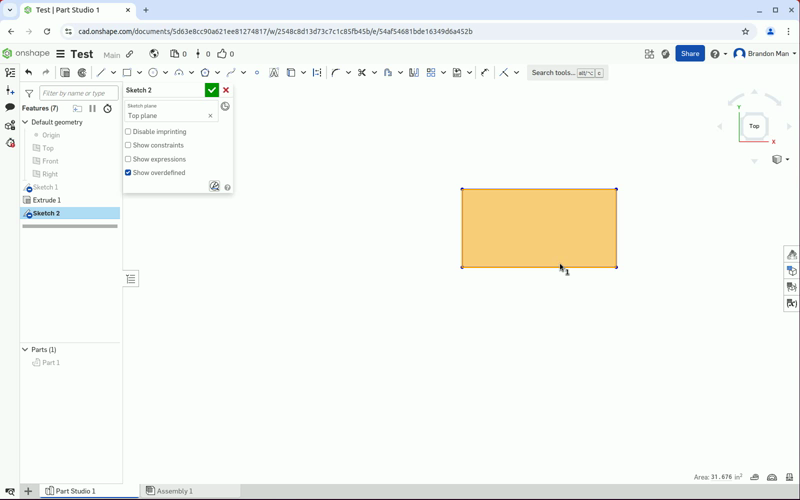
scroll(-6)
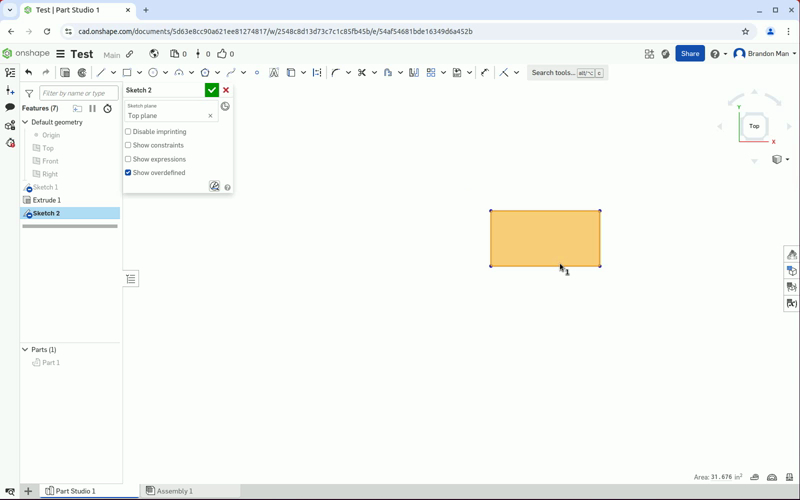
scroll(-6)
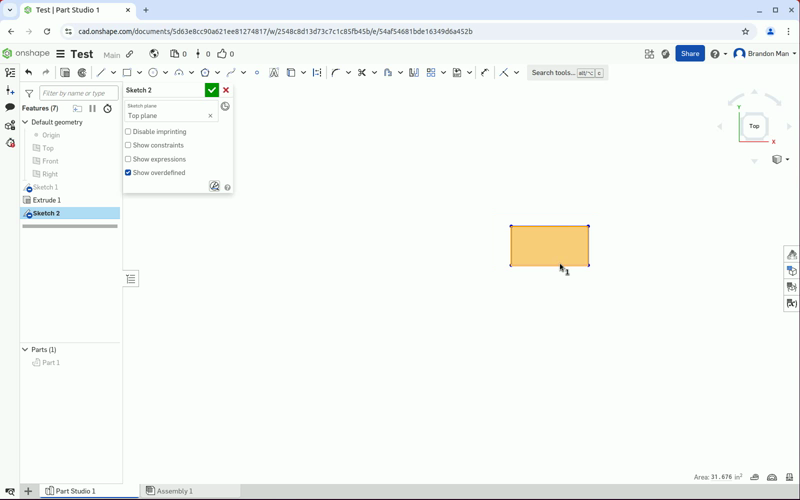
scroll(-6)
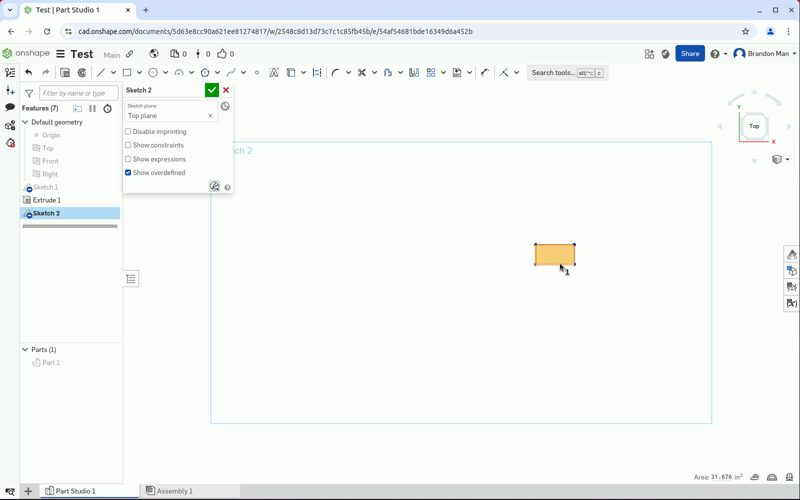
mouse_move(73, 352)
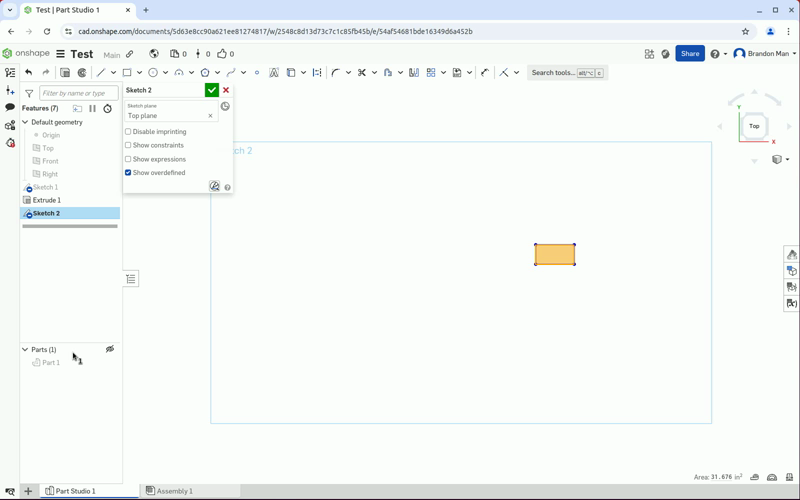
key(shift+y)
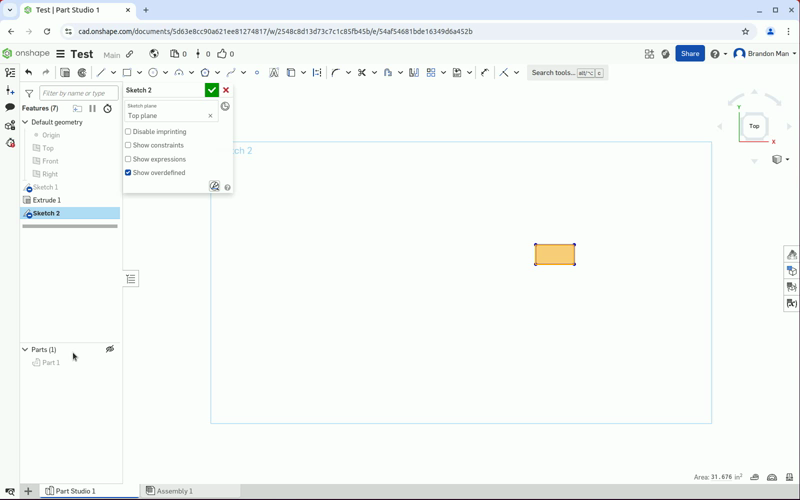
key(shift+e)
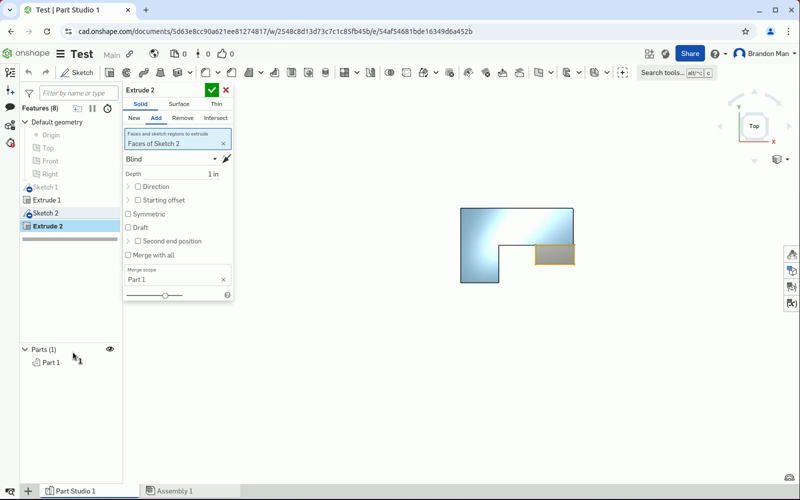
mouse_move(143, 106)
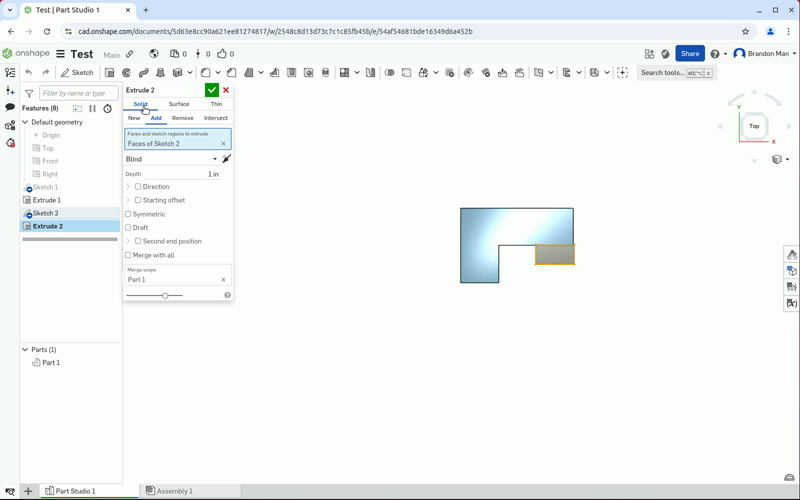
click(143, 106)
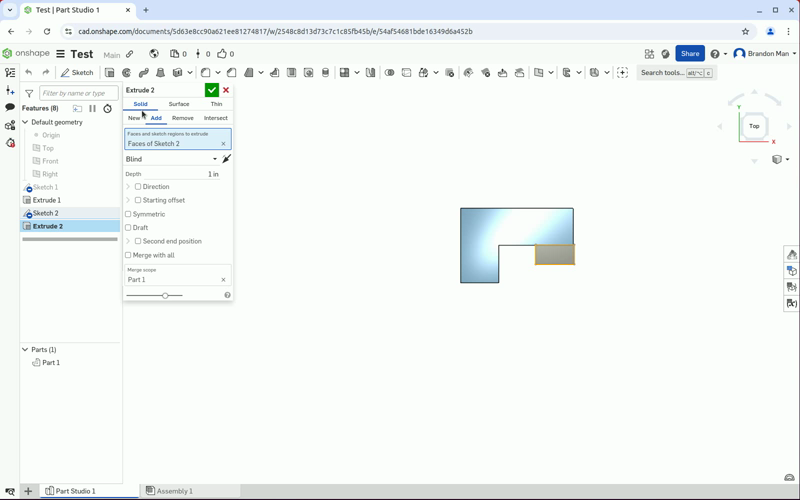
mouse_move(137, 120)
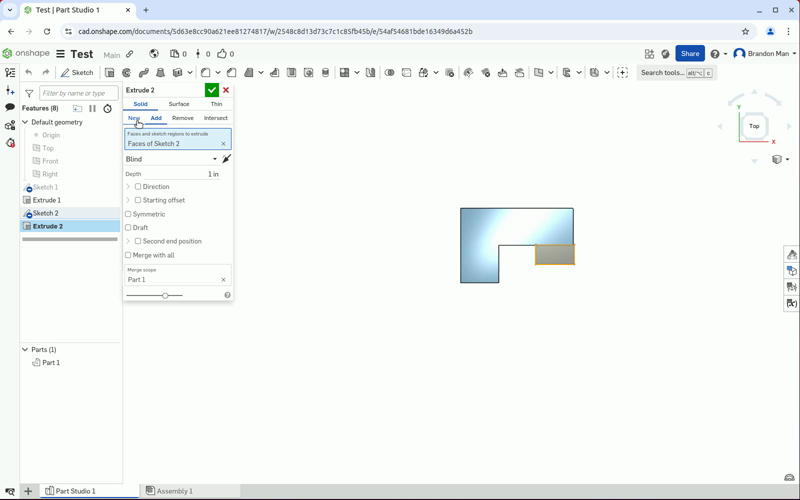
click(137, 120)
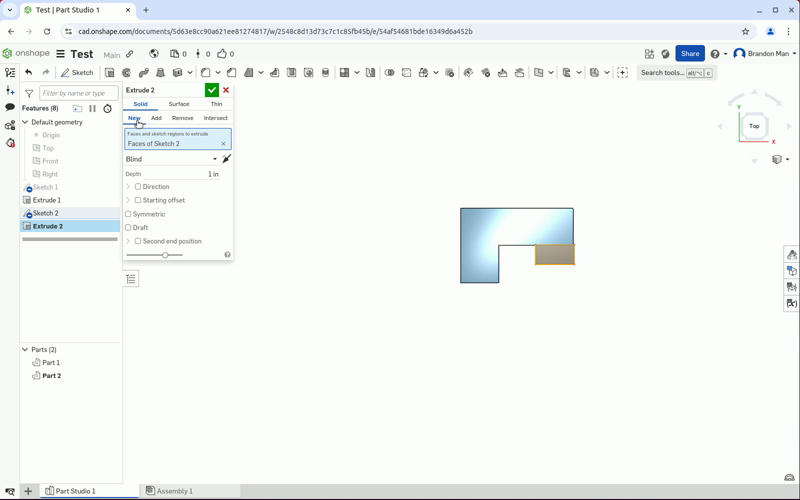
key(tab, 4)
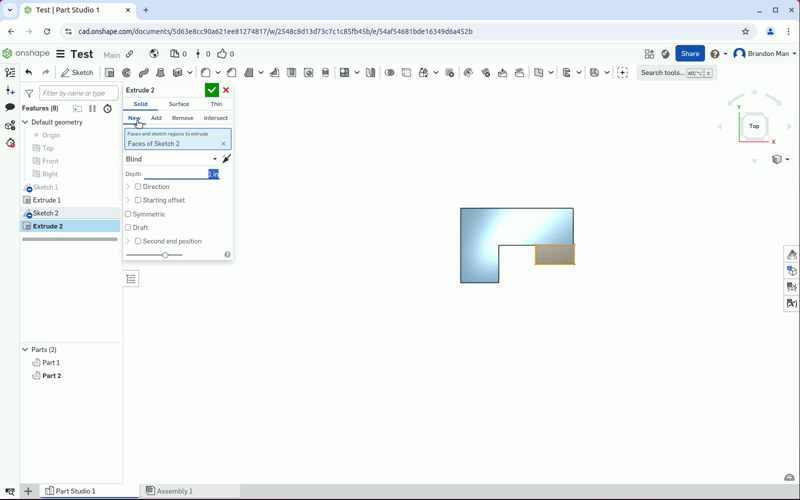
text(7.703)
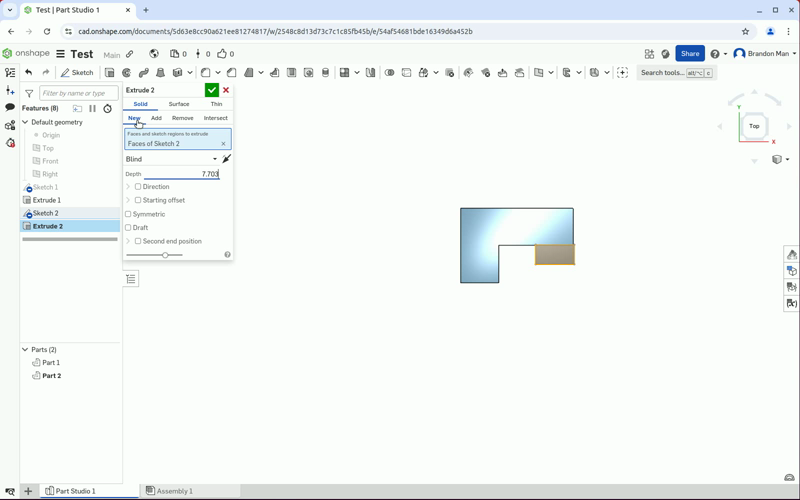
key(enter)
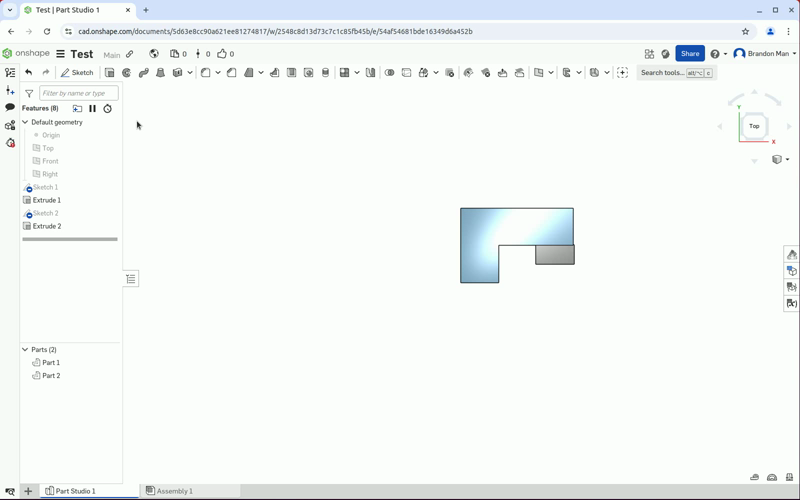
key(shift+h)
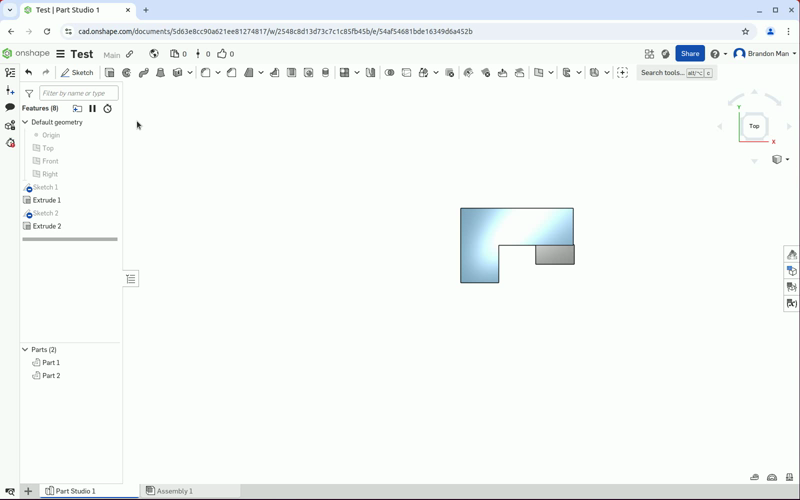
key(shift+h)
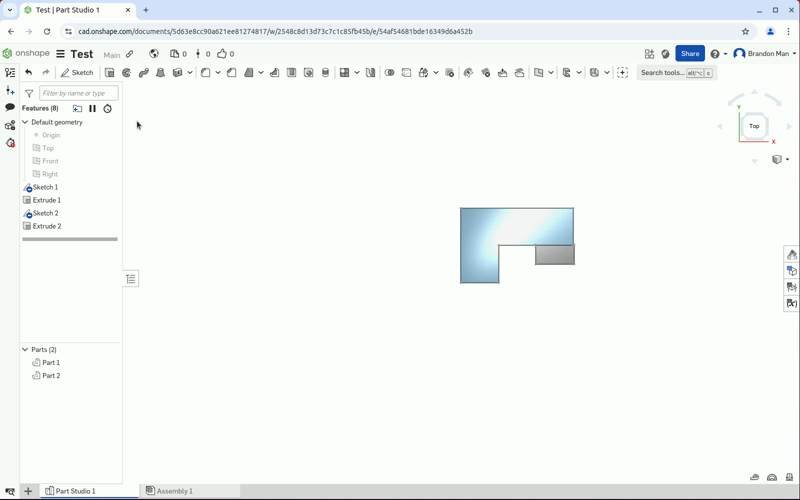
key(shift+7)
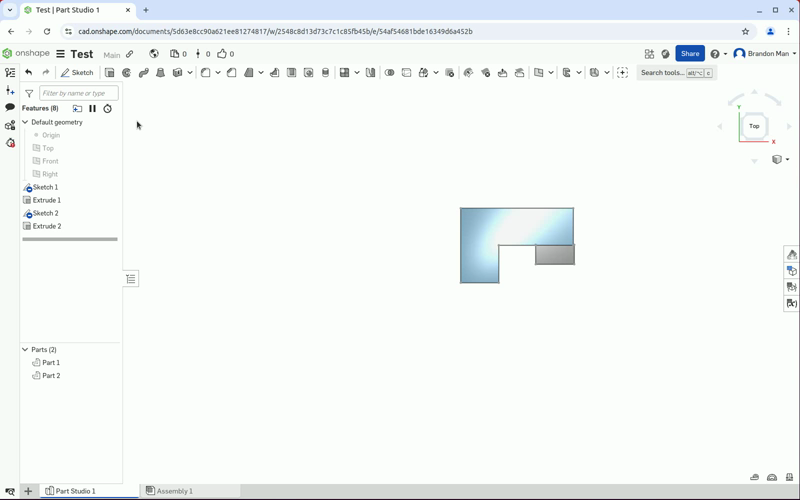
key(up, 3)
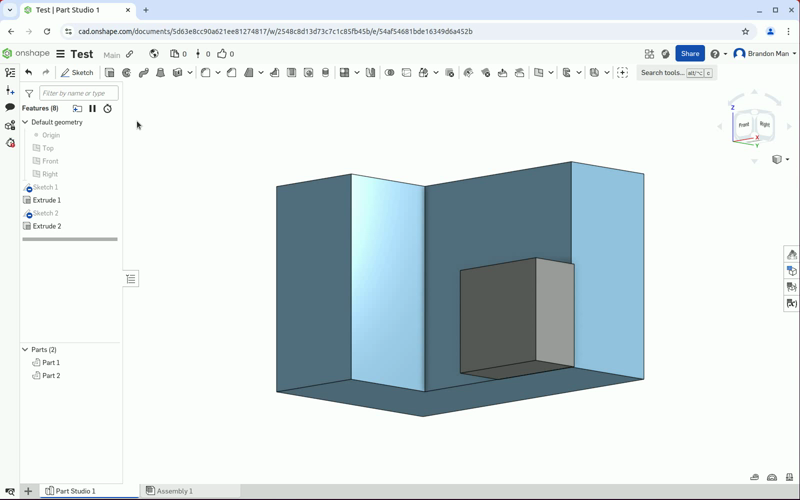
key(left, 3)
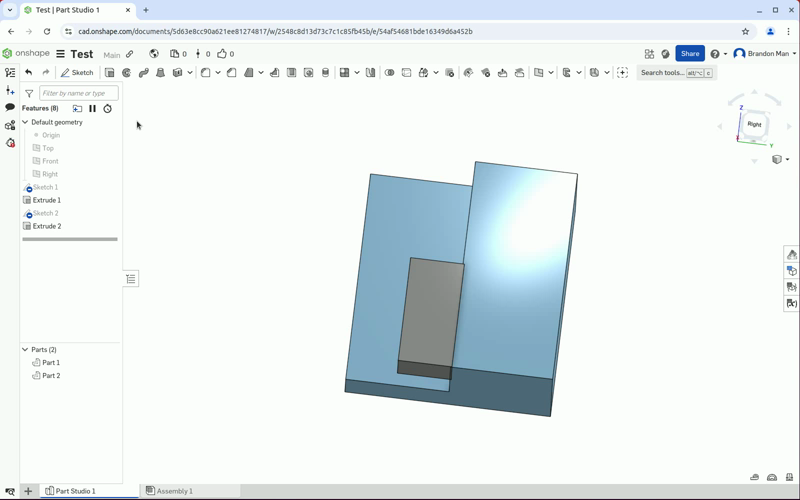
key(right, 3)
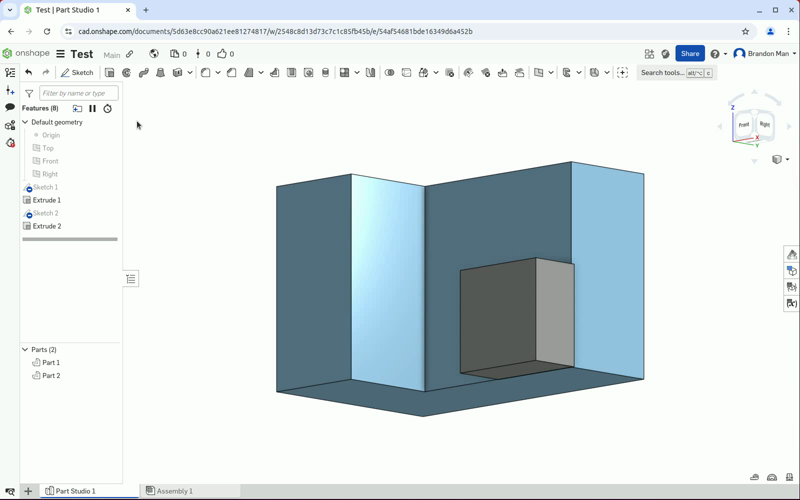
key(down, 3)
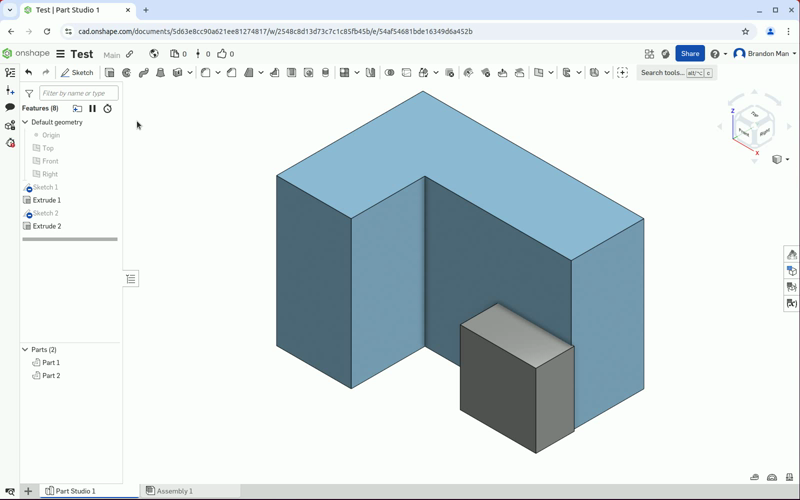
mouse_move(73, 189)
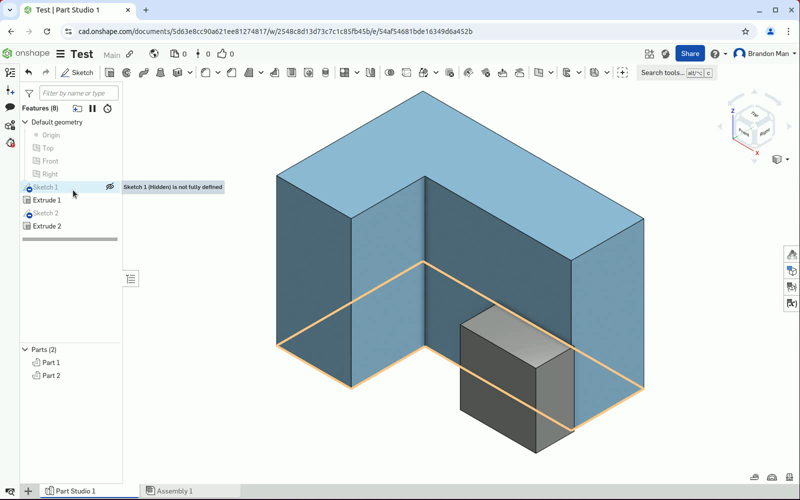
click(73, 189)